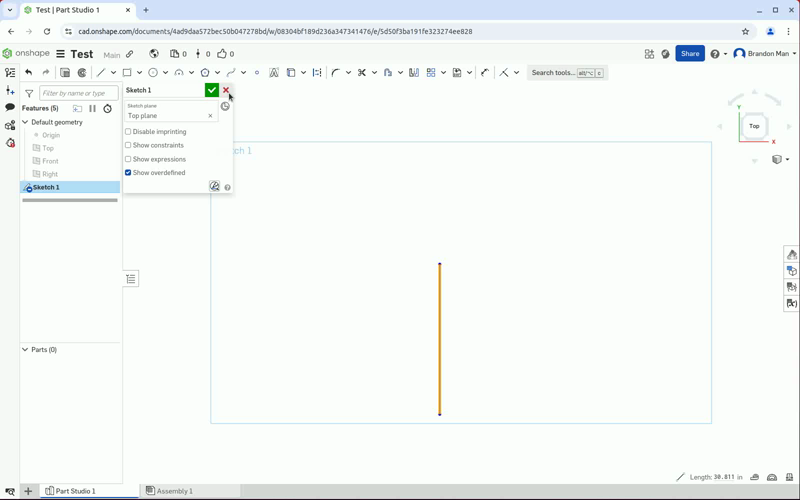
key(shift+h)
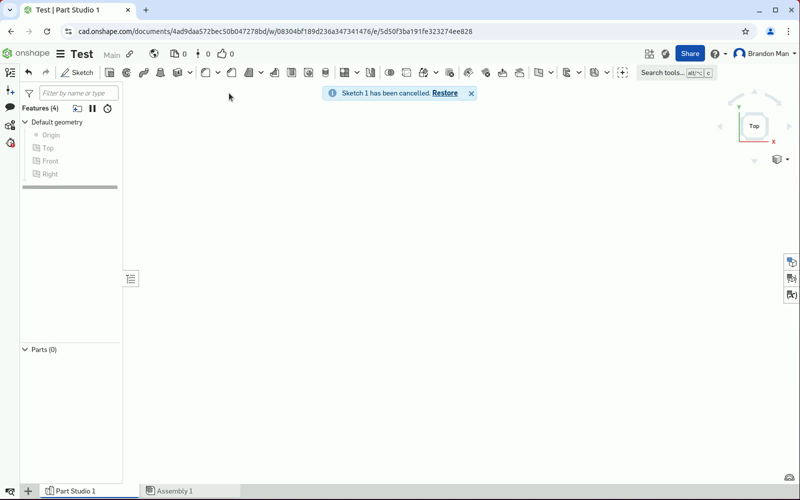
mouse_move(73, 352)
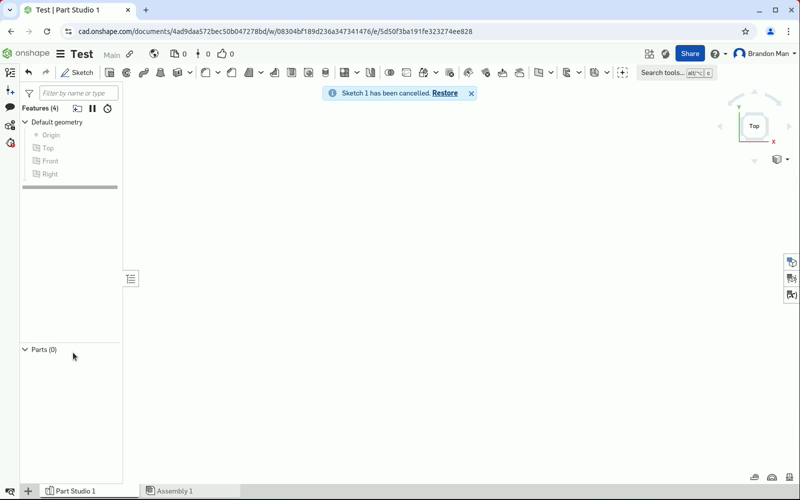
key(y)
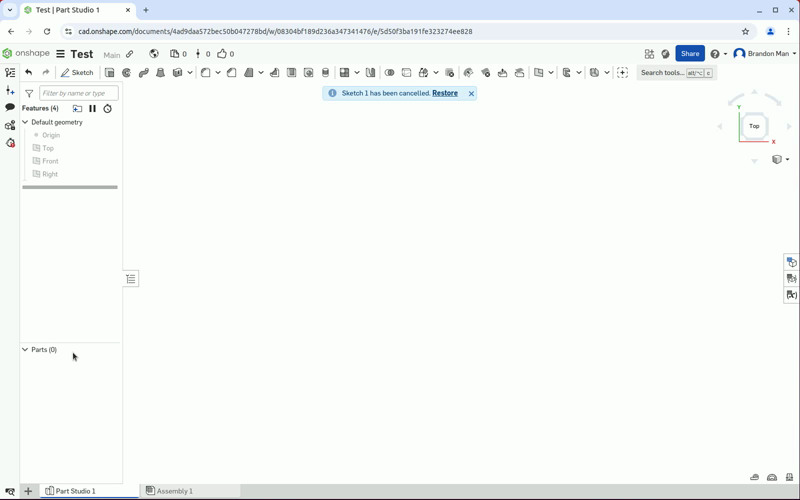
key(shift+p)
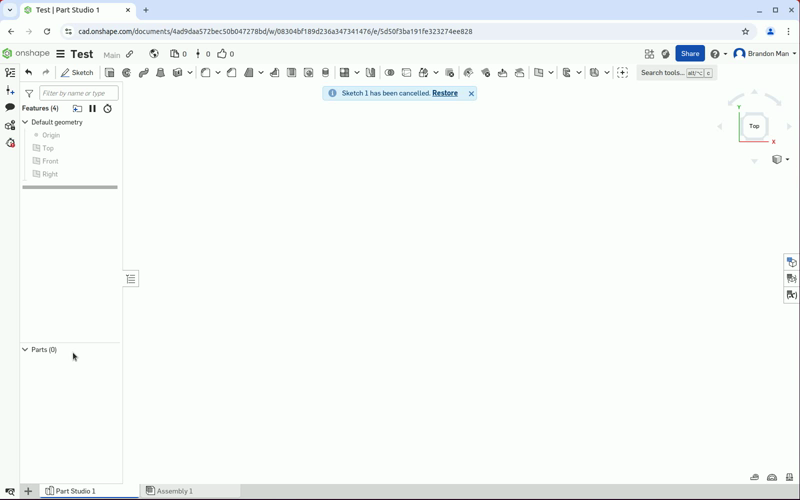
key(space)
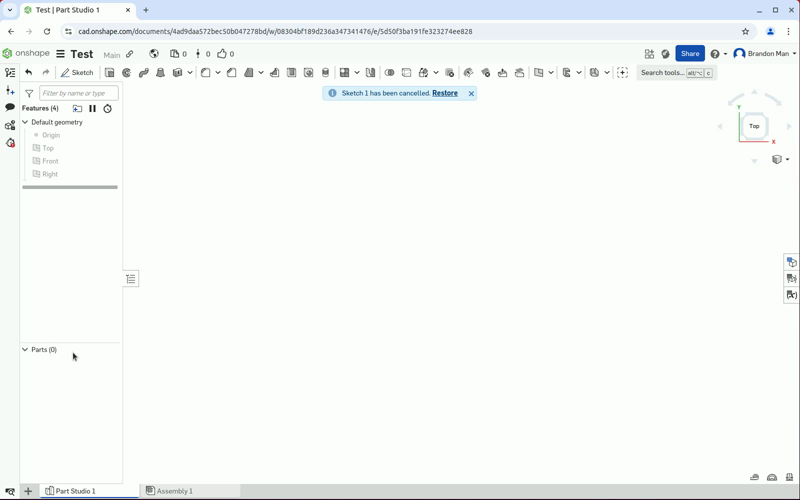
key_down(shift)
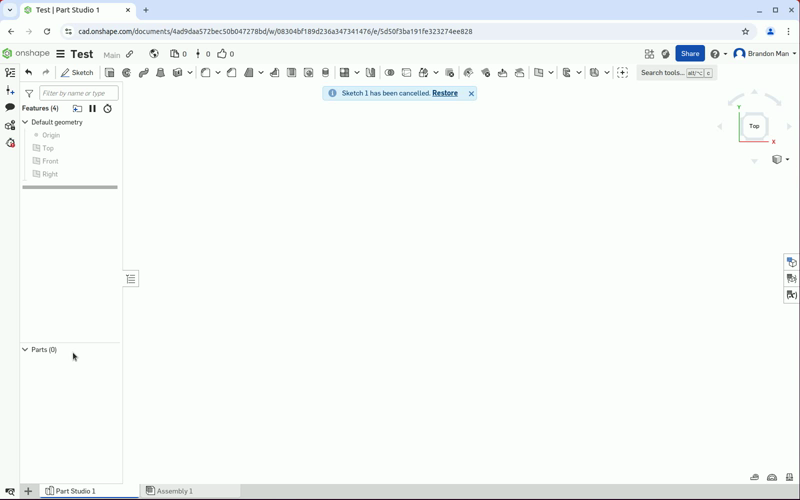
key(up)
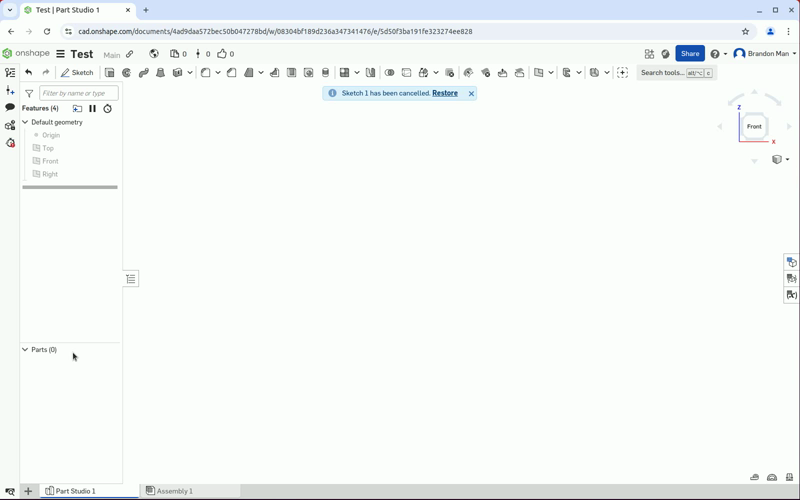
key_up(shift)
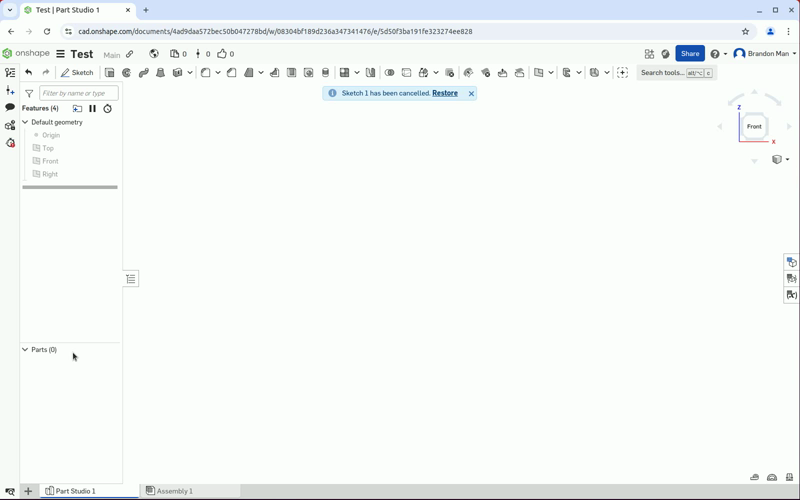
mouse_move(73, 352)
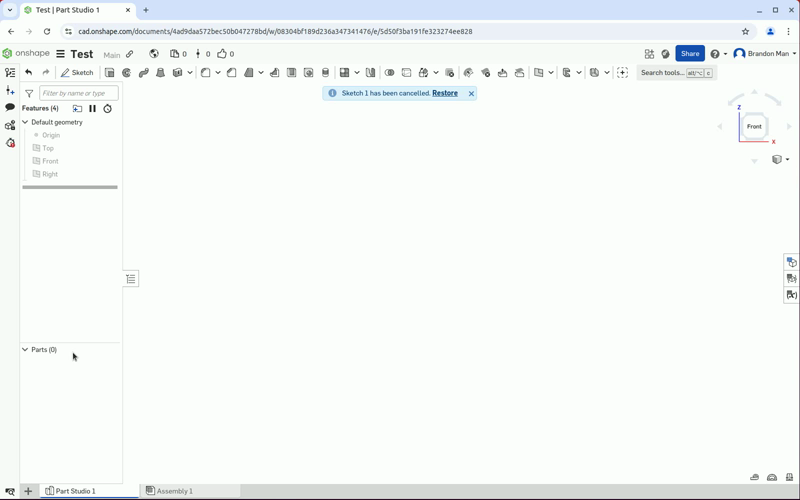
key(shift+y)
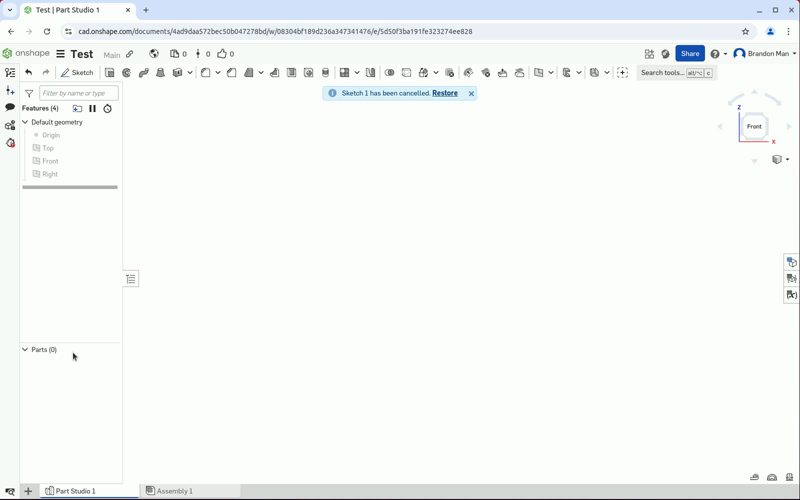
key(shift+s)
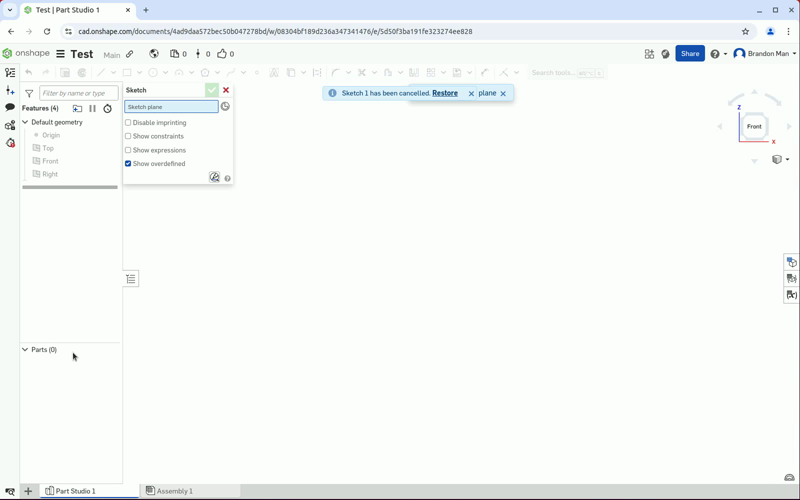
mouse_move(73, 163)
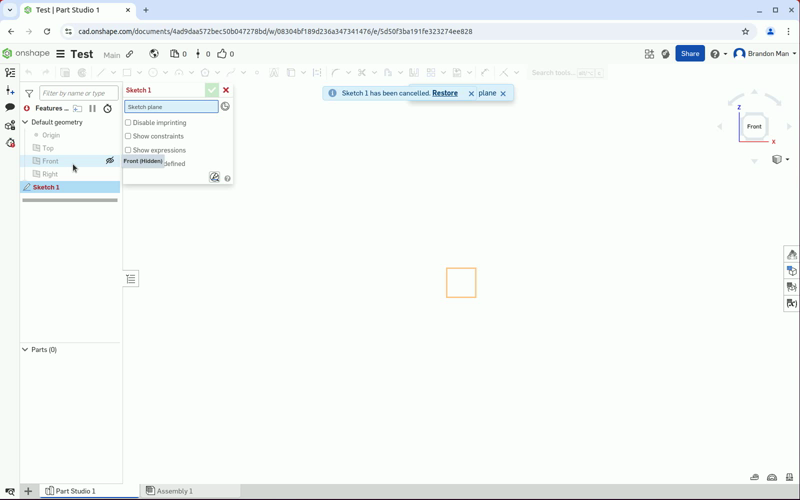
click(73, 163)
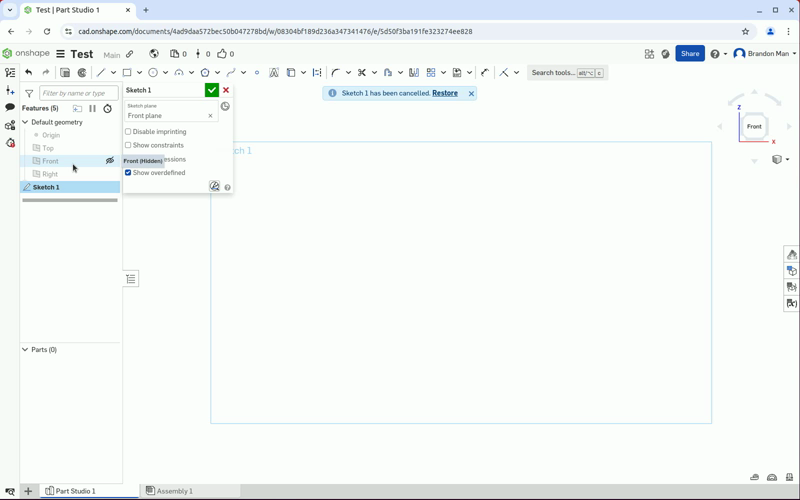
mouse_move(73, 352)
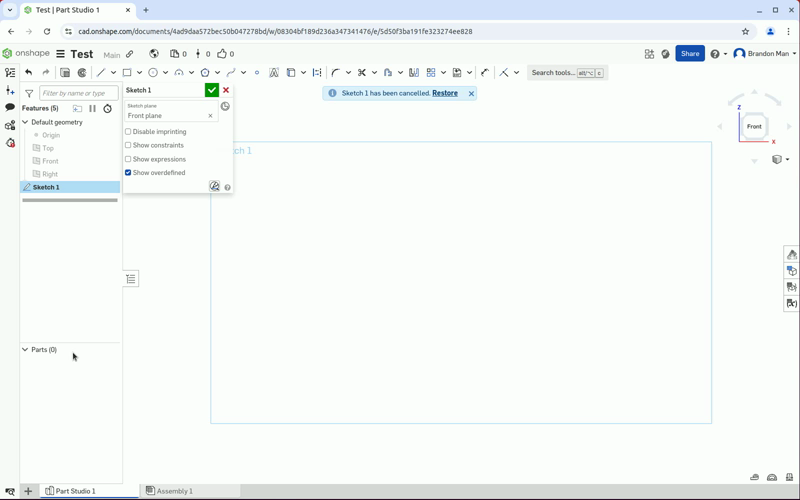
key(y)
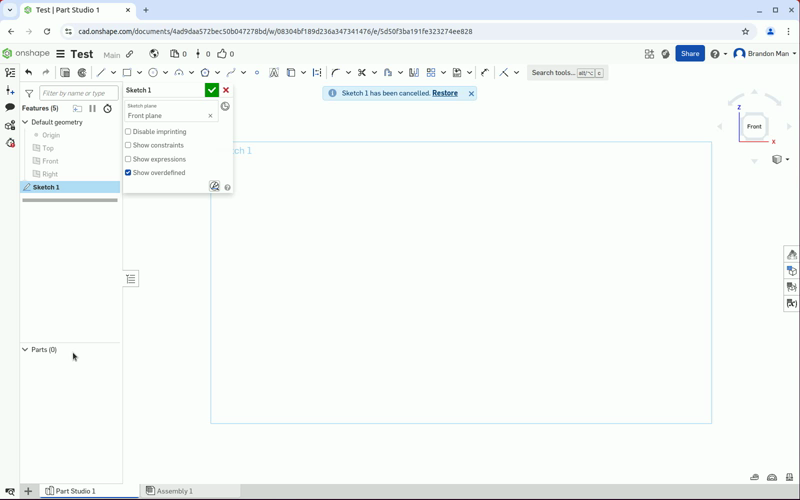
key(c)
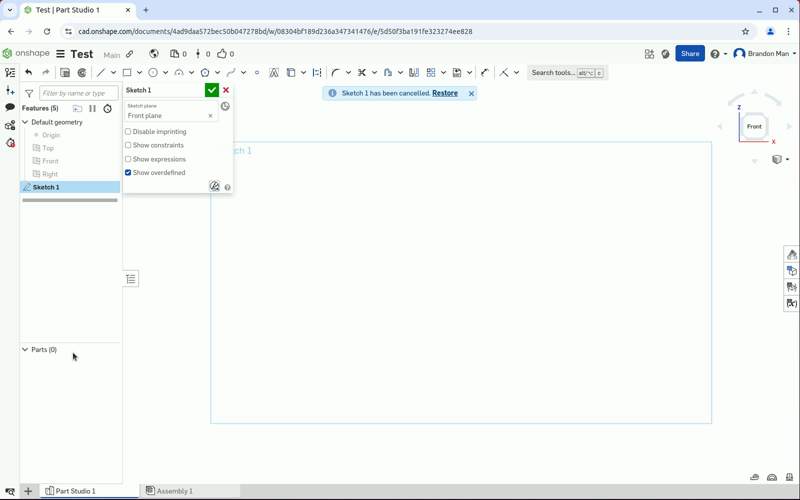
key_down(shift)
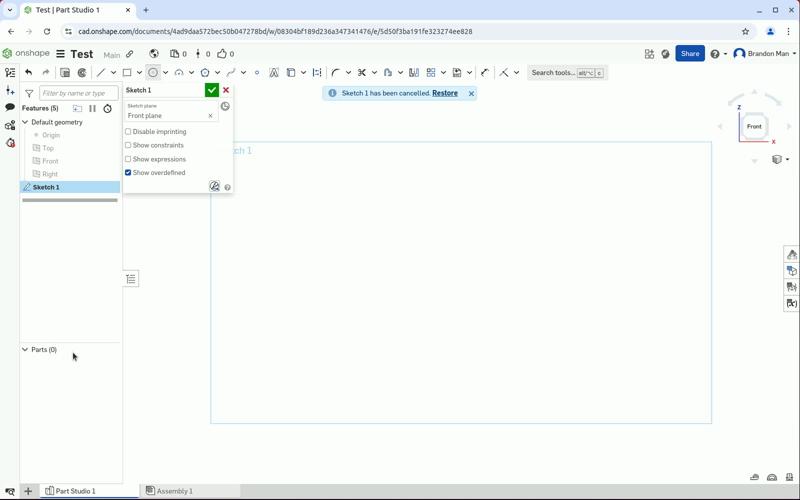
mouse_move(461, 282)
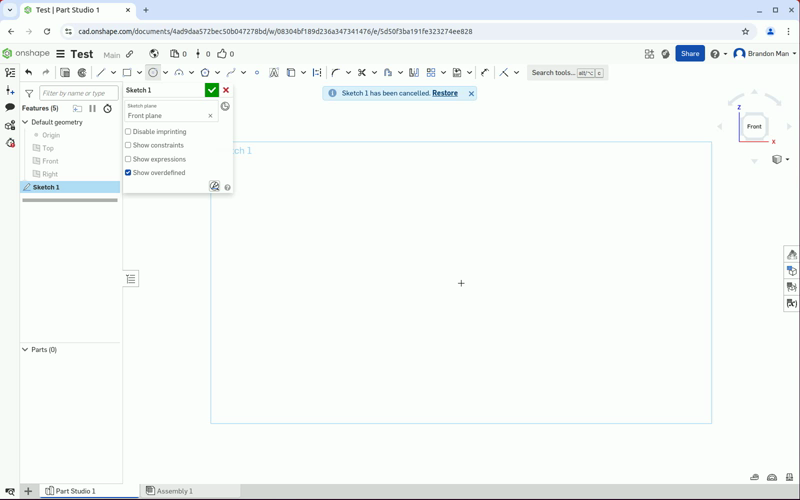
click(461, 282)
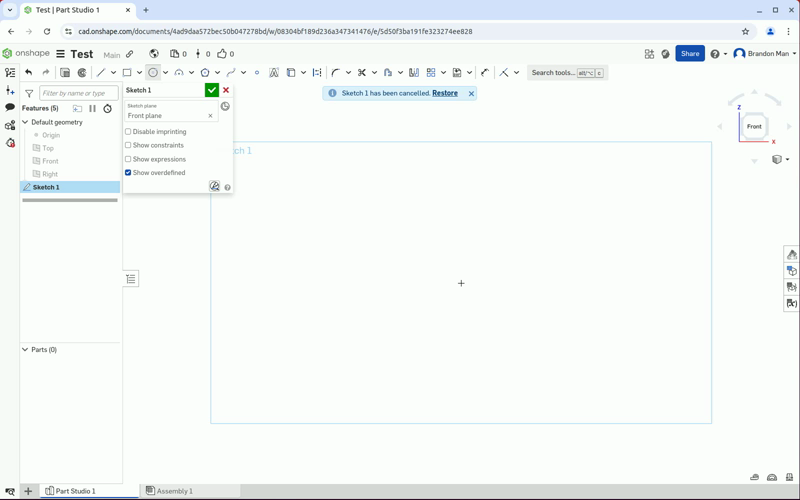
key_up(shift)
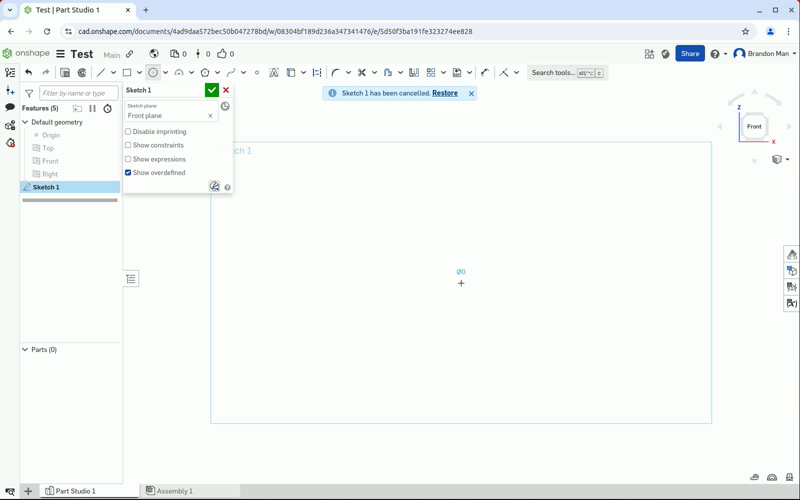
mouse_move(574, 282)
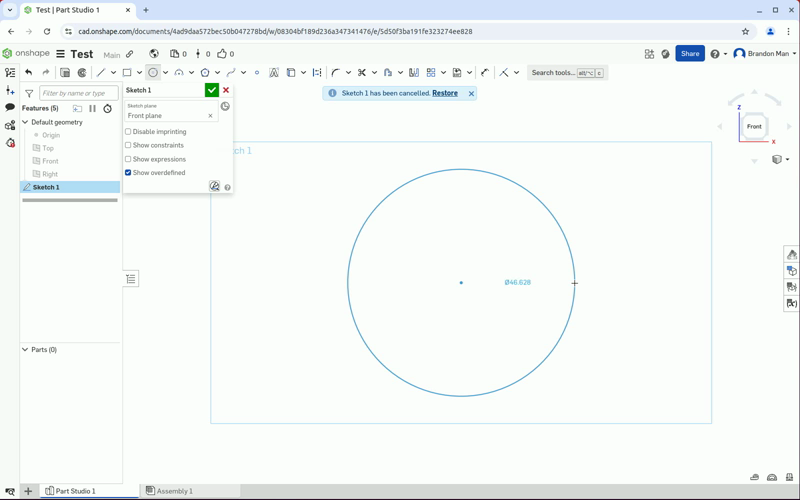
click(574, 282)
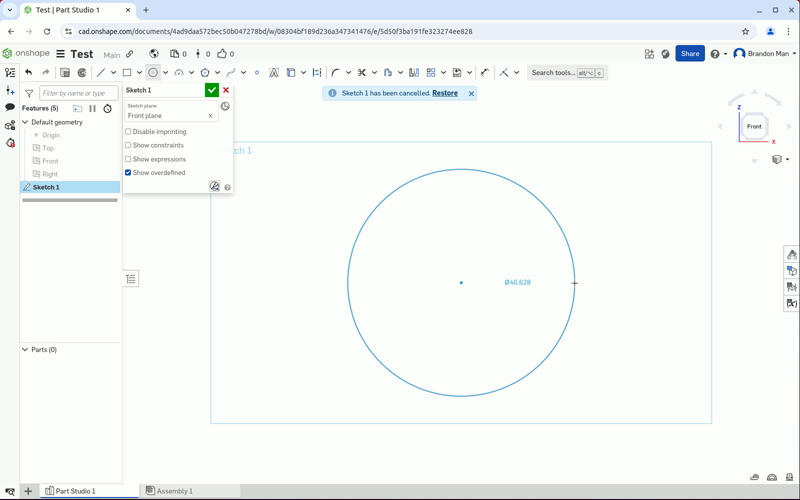
key(esc)
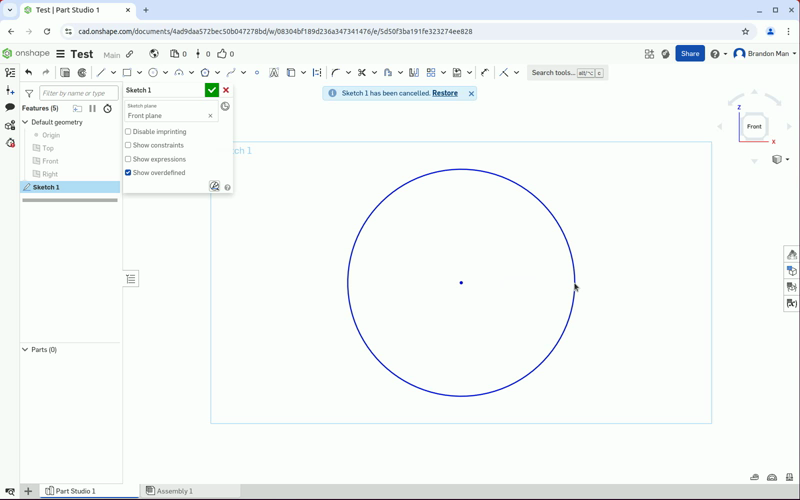
key(c)
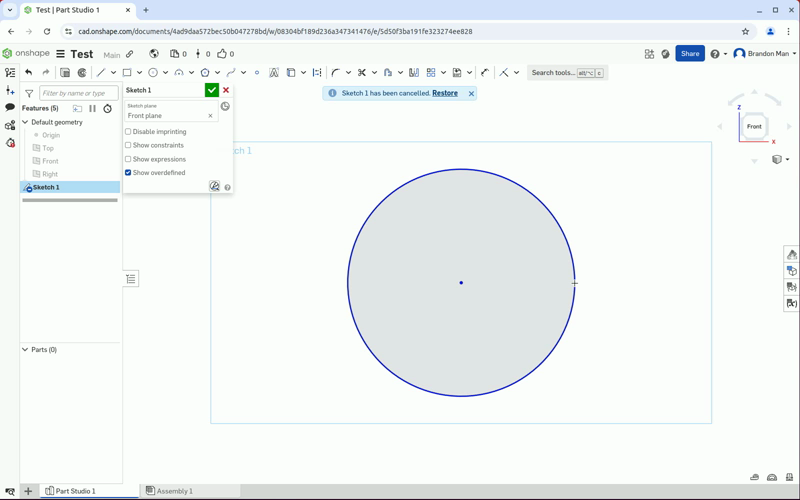
key_down(shift)
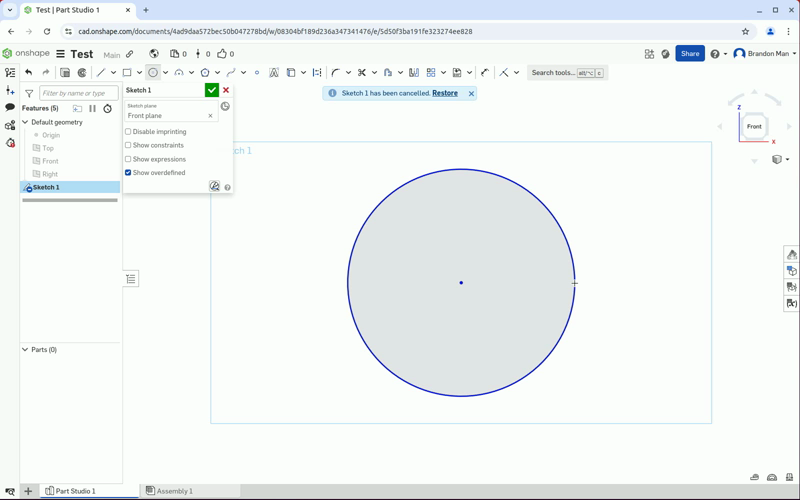
mouse_move(461, 282)
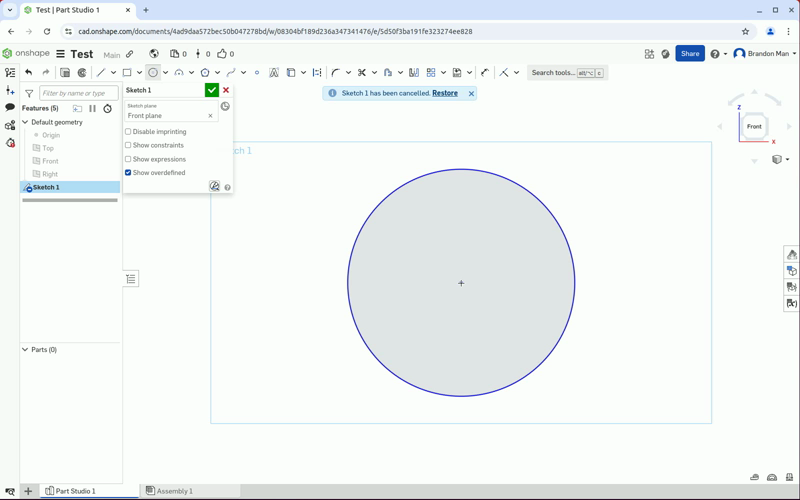
click(461, 282)
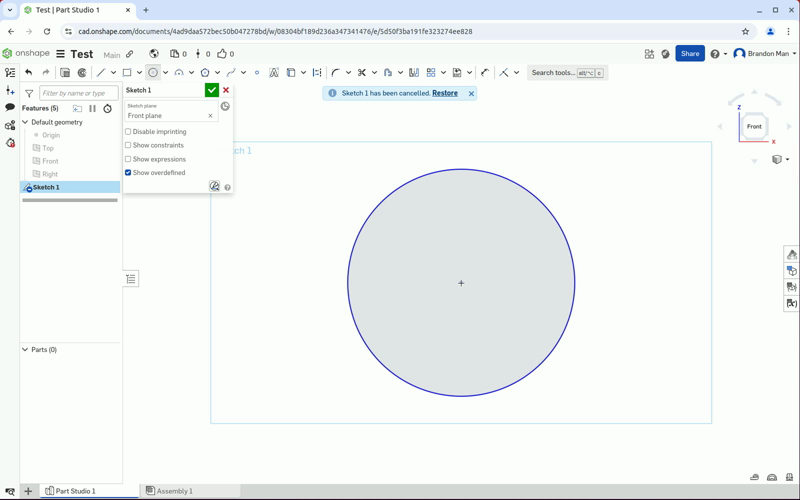
key_up(shift)
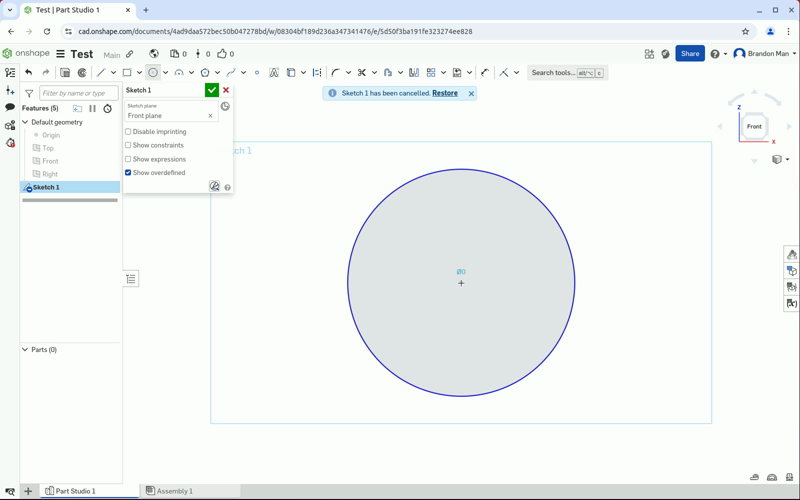
mouse_move(517, 282)
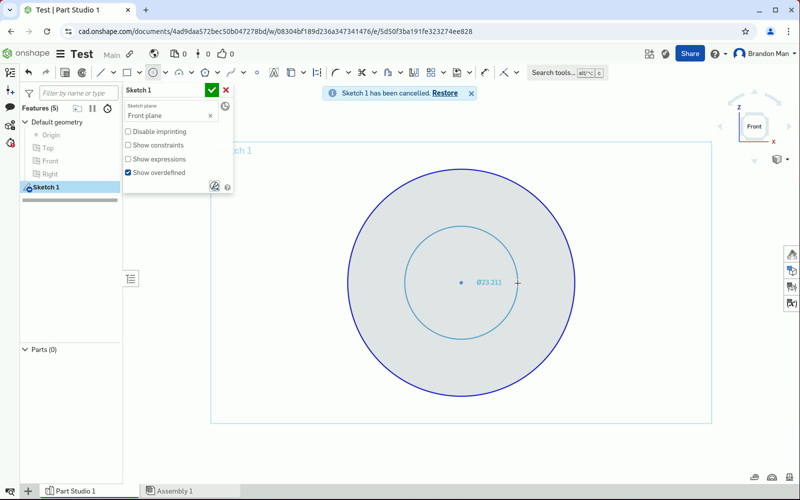
click(517, 282)
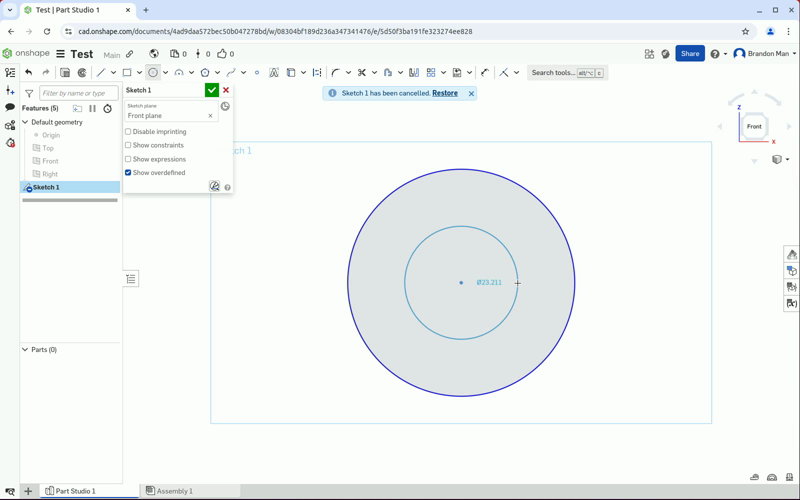
key(esc)
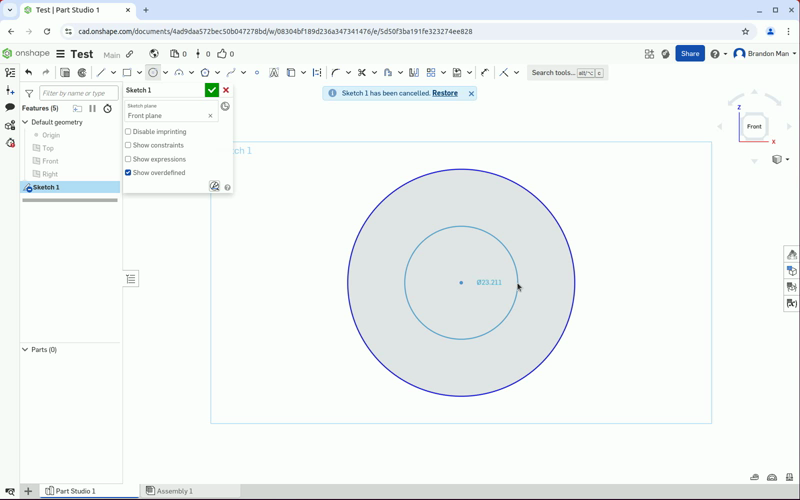
mouse_move(521, 234)
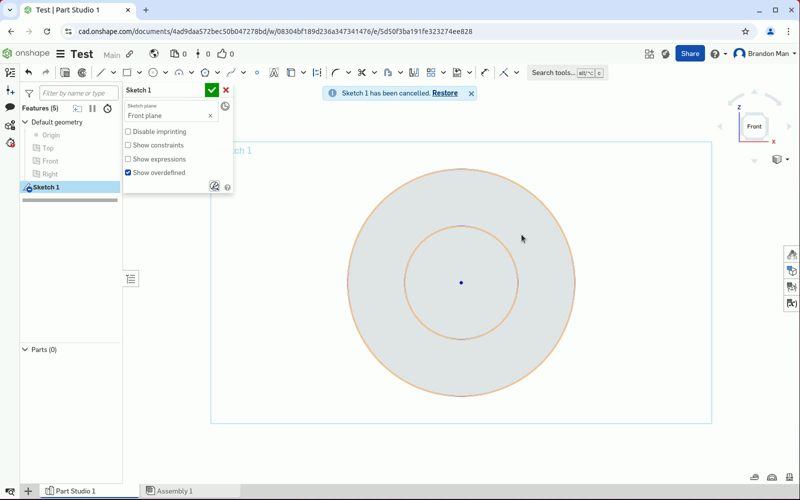
click(521, 234)
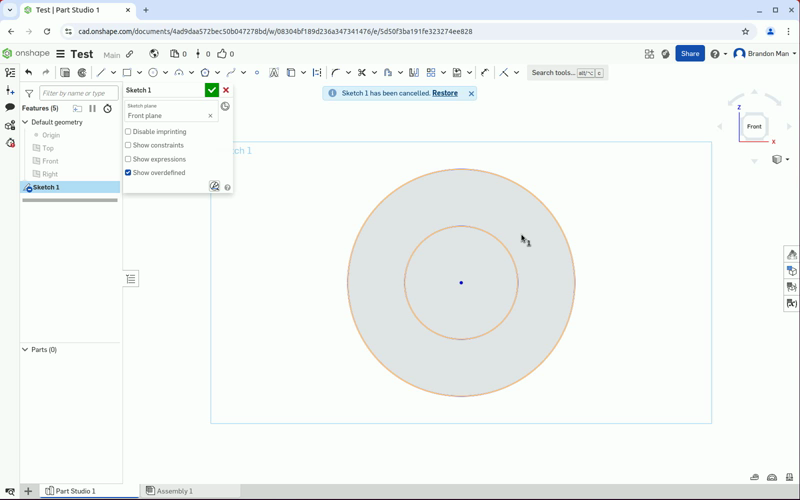
mouse_move(73, 352)
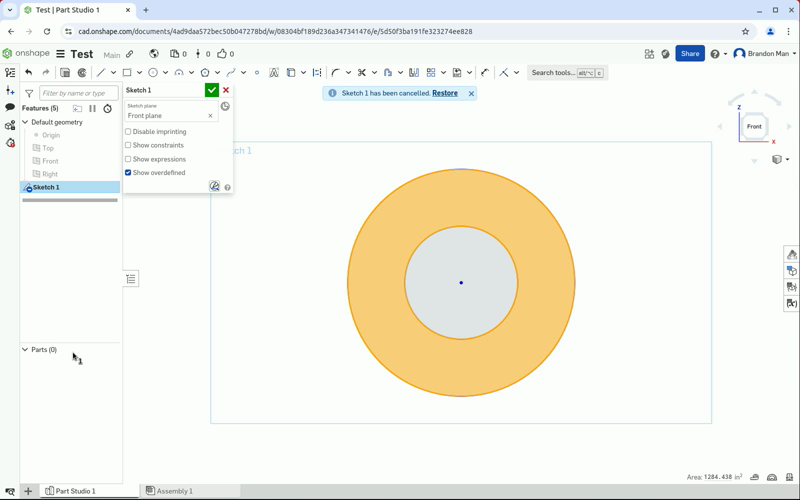
key(shift+y)
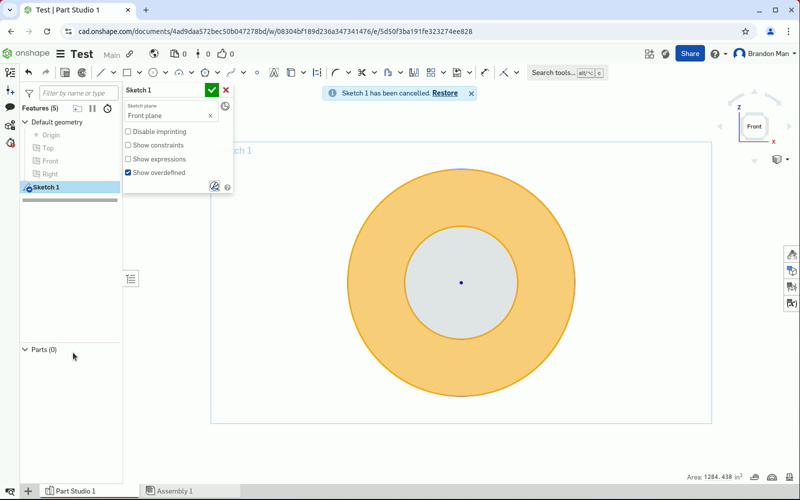
key(shift+e)
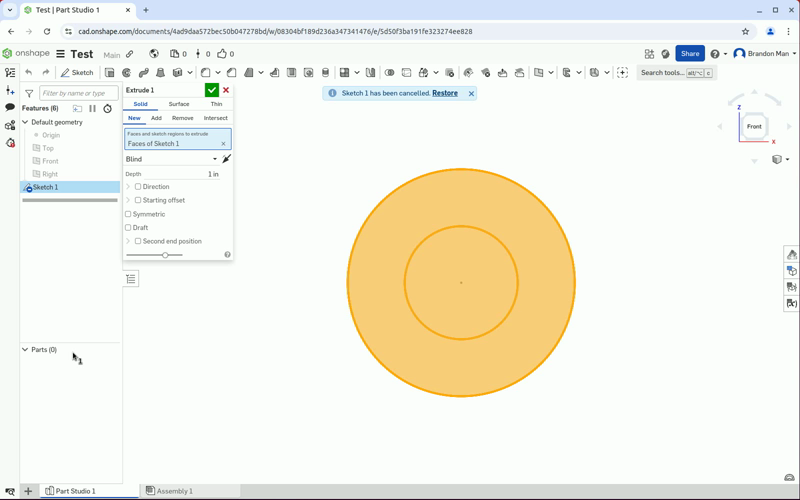
mouse_move(143, 106)
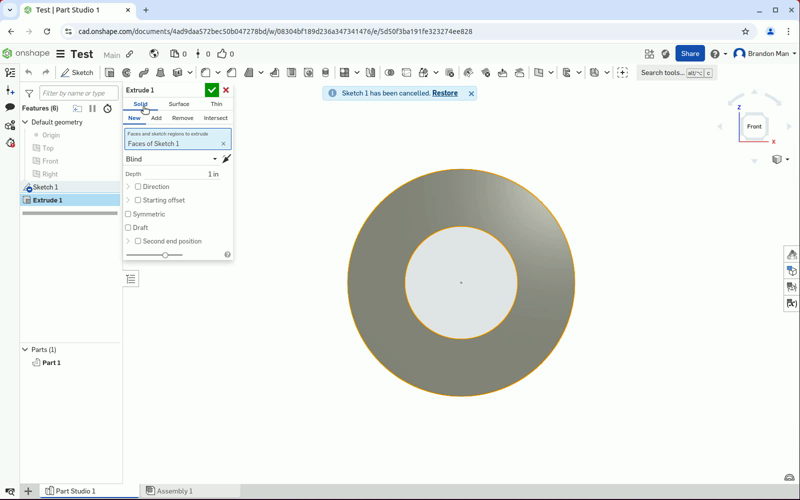
click(143, 106)
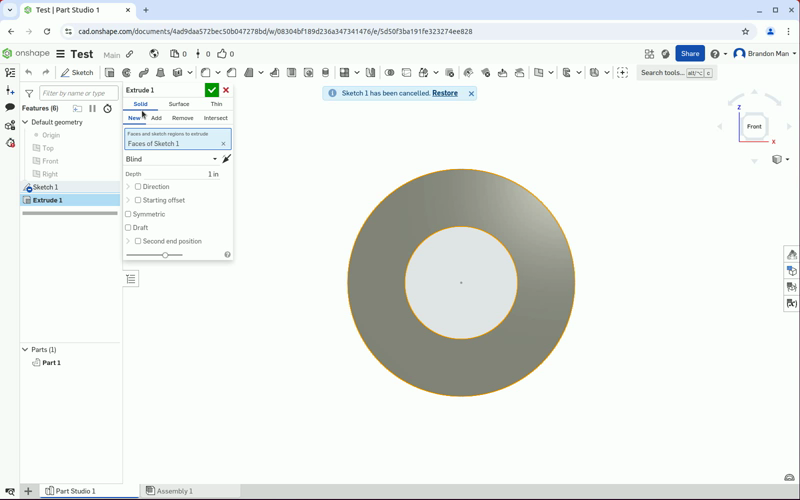
mouse_move(137, 120)
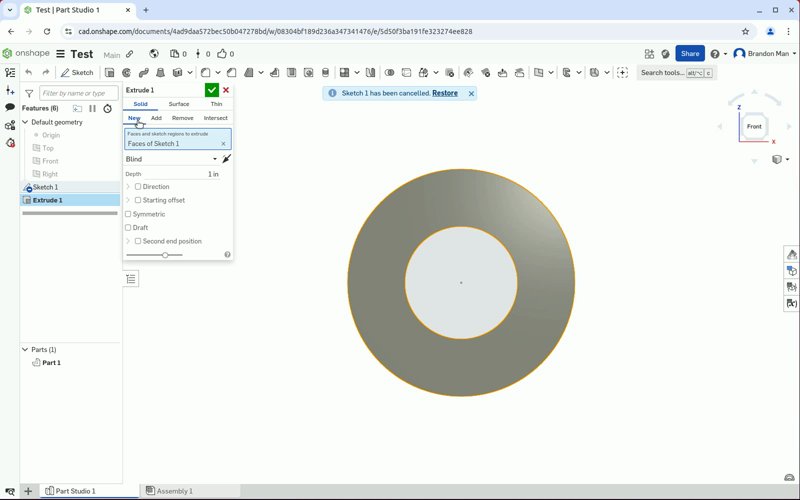
click(137, 120)
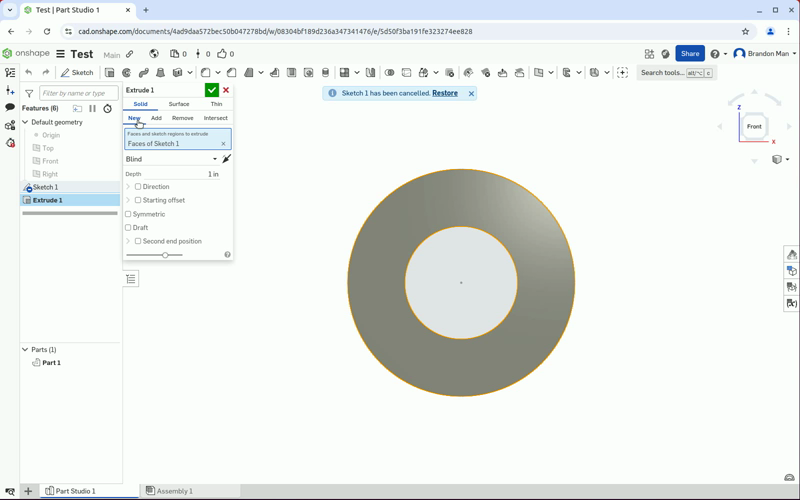
key(tab, 4)
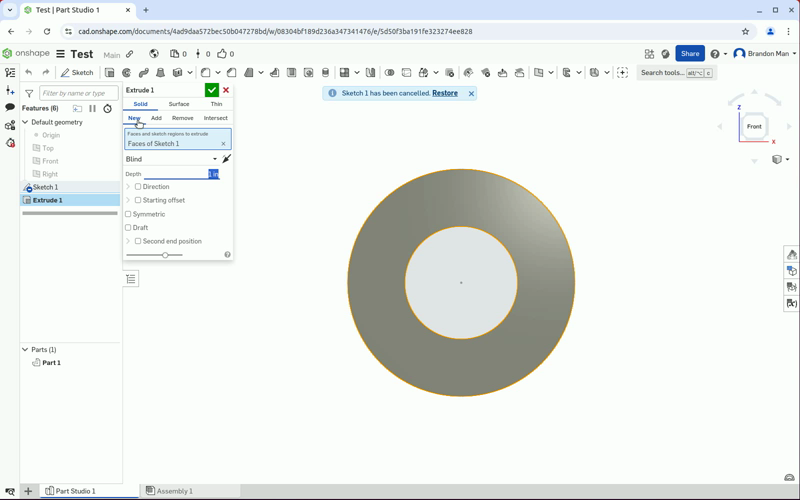
text(2.407)
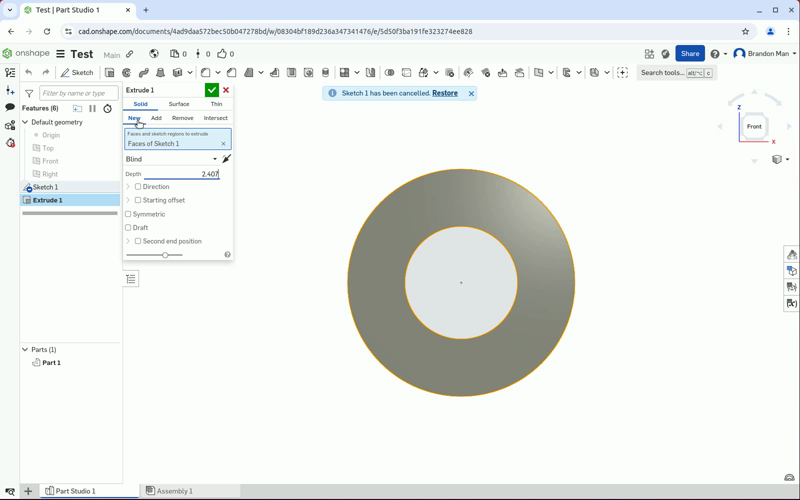
key(enter)
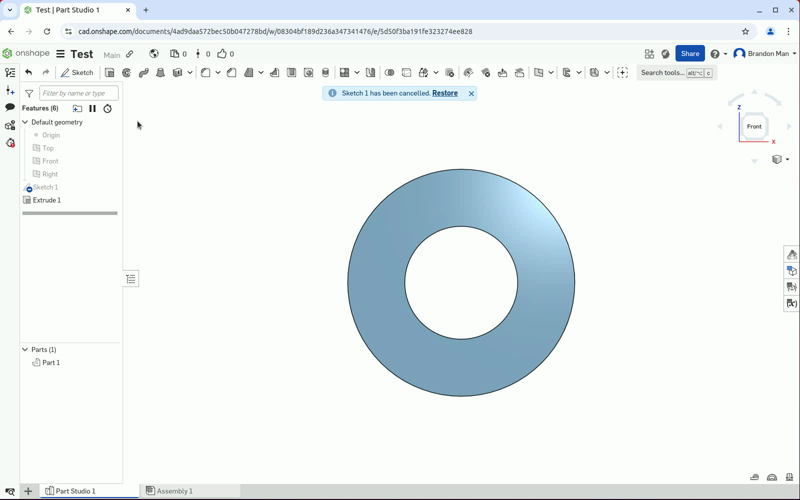
key(shift+h)
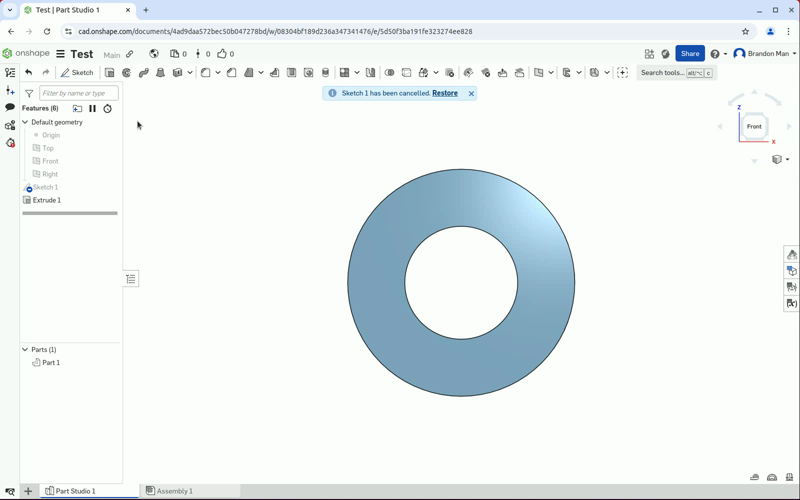
key(shift+h)
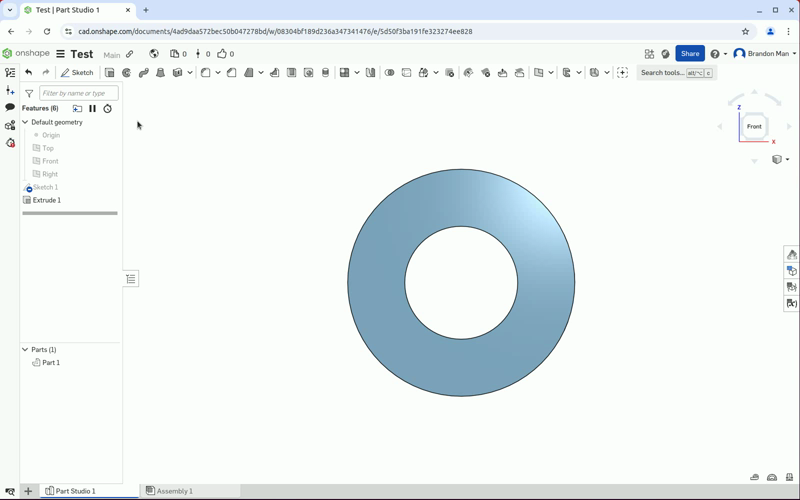
mouse_move(73, 189)
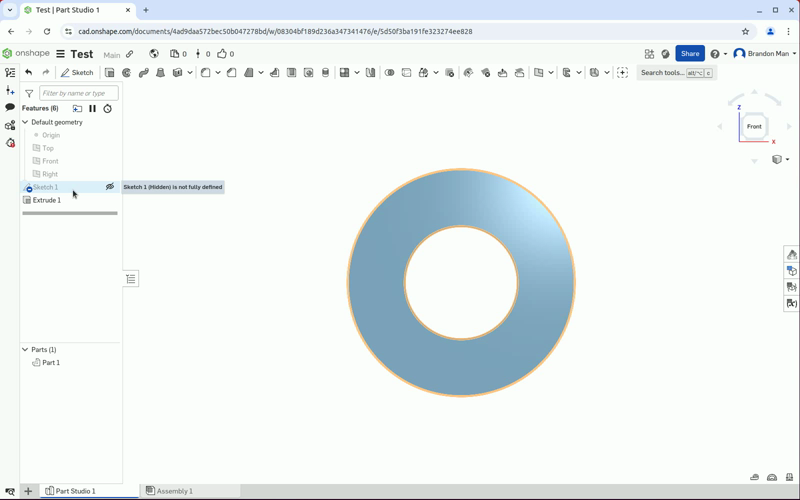
click(73, 189)
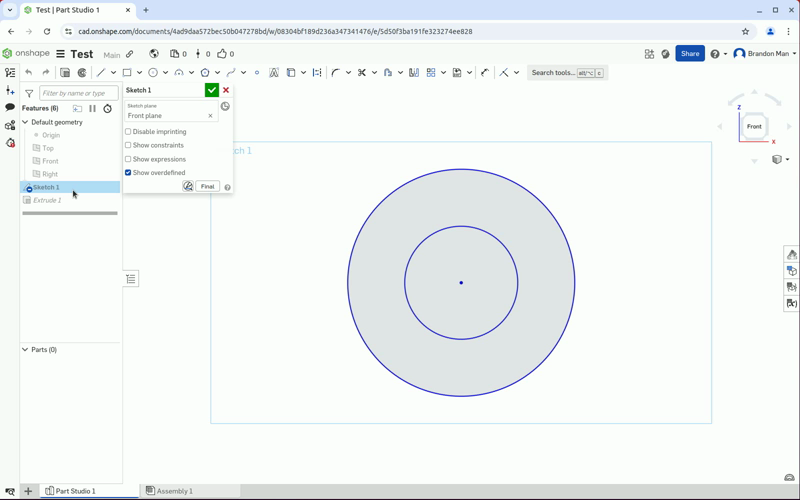
mouse_move(229, 92)
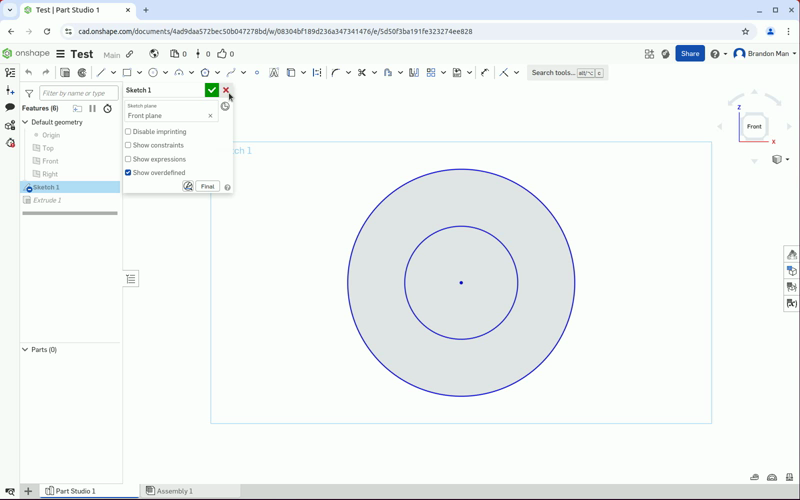
click(229, 92)
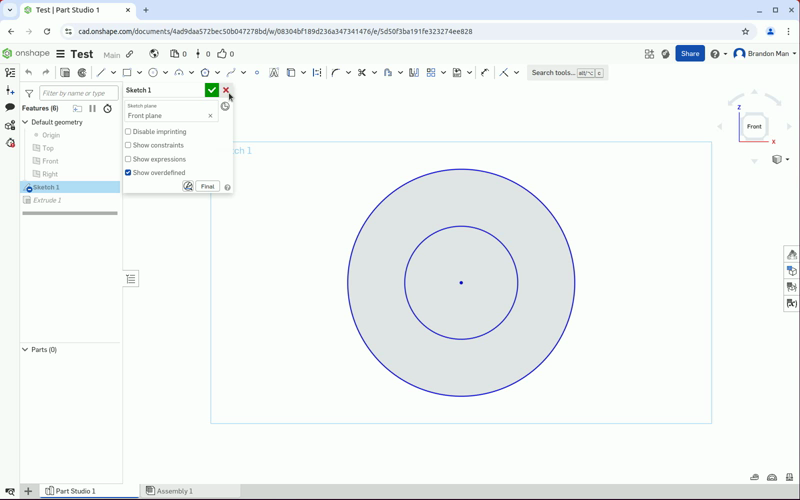
key(shift+s)
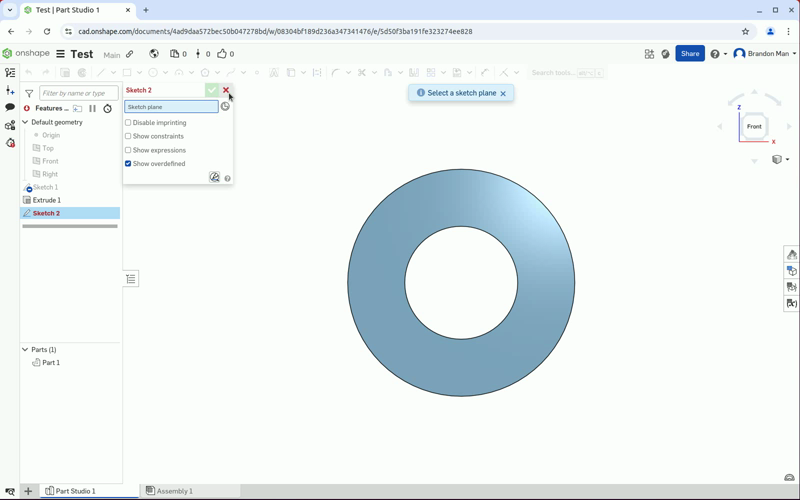
mouse_move(73, 163)
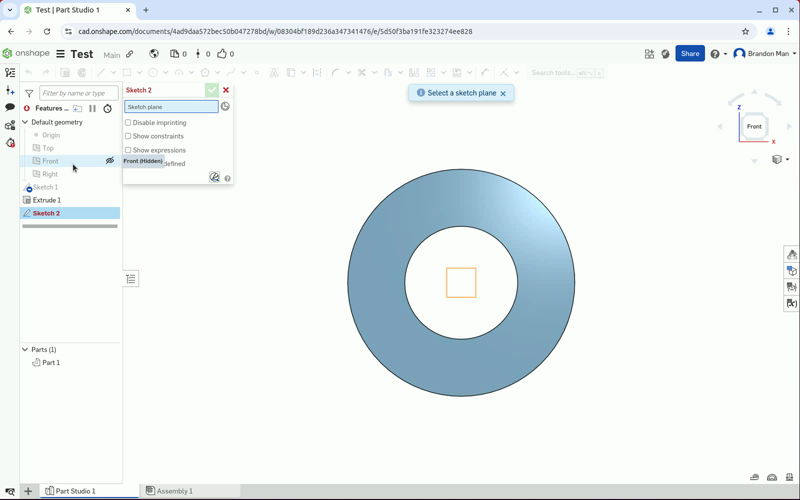
click(73, 163)
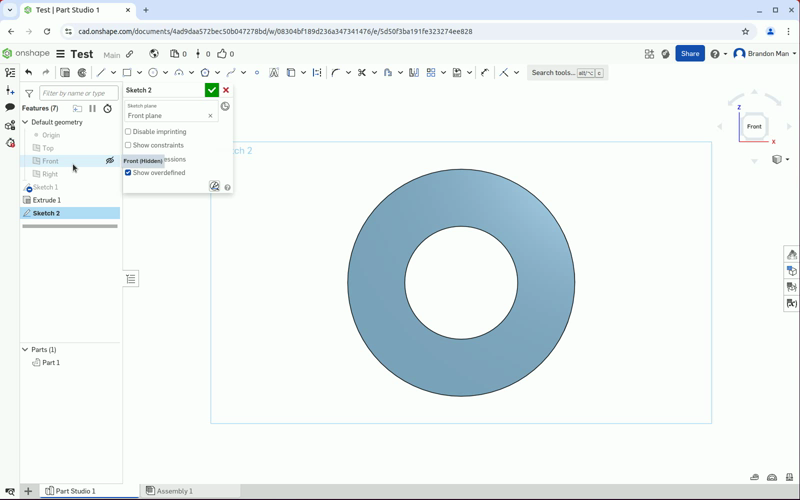
mouse_move(73, 352)
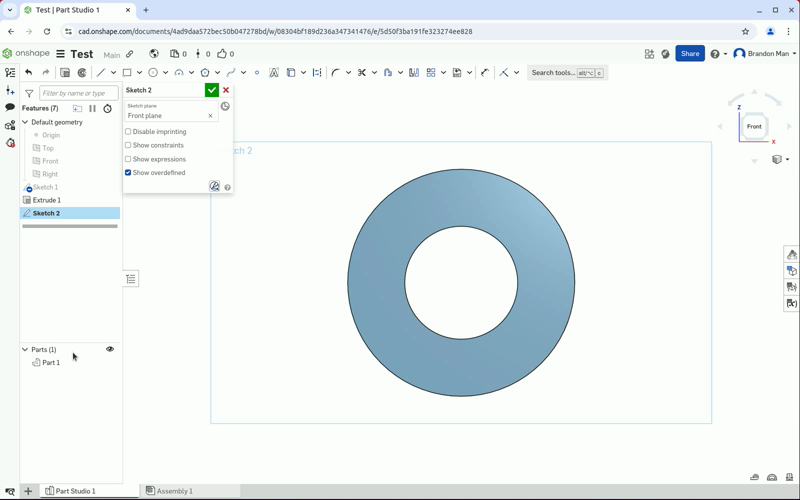
key(y)
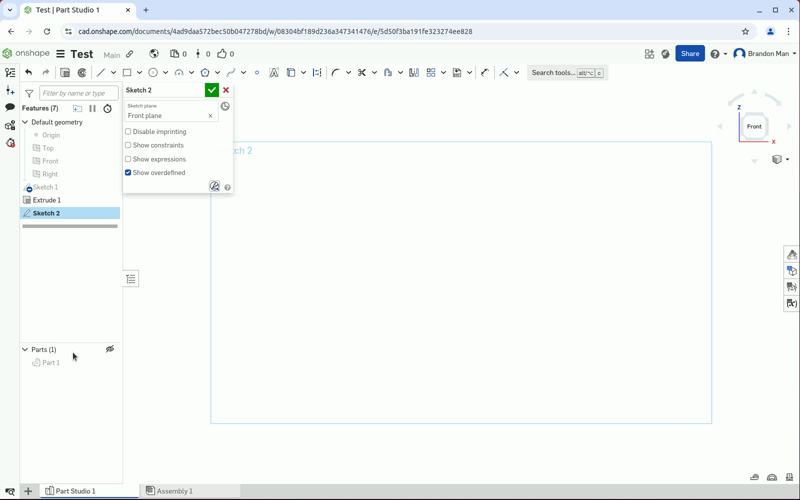
key(c)
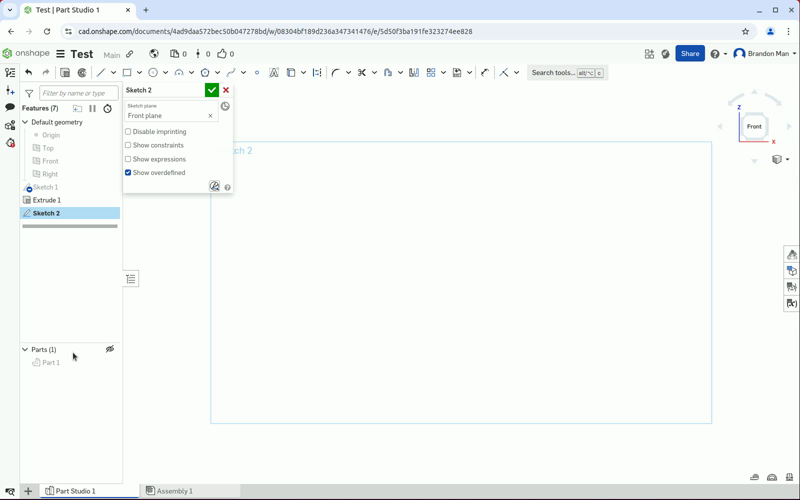
key_down(shift)
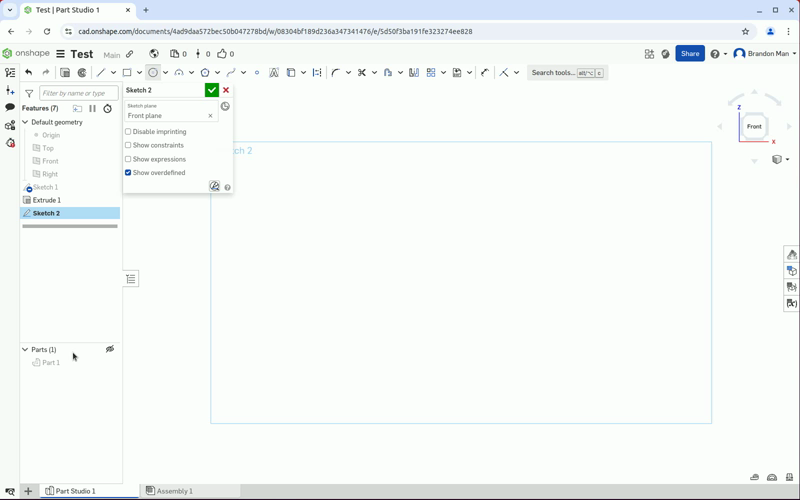
mouse_move(461, 282)
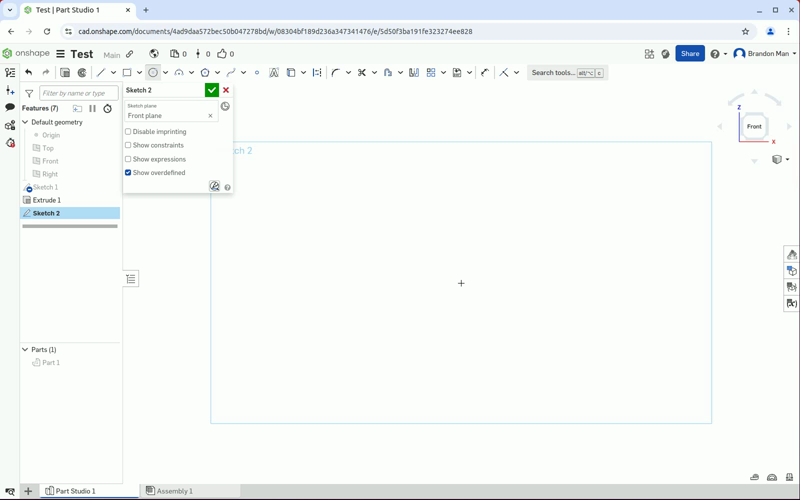
click(461, 282)
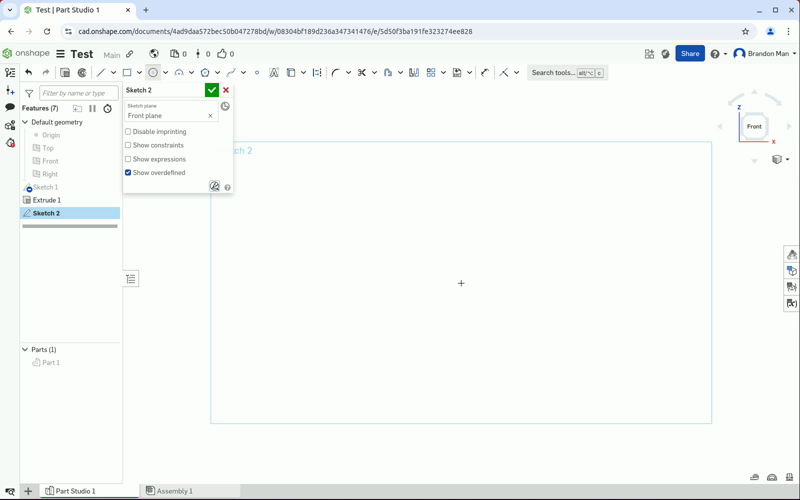
key_up(shift)
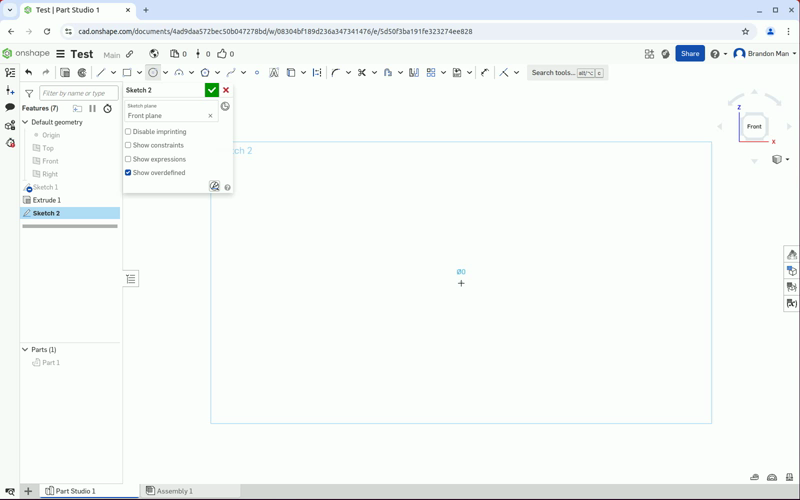
mouse_move(518, 282)
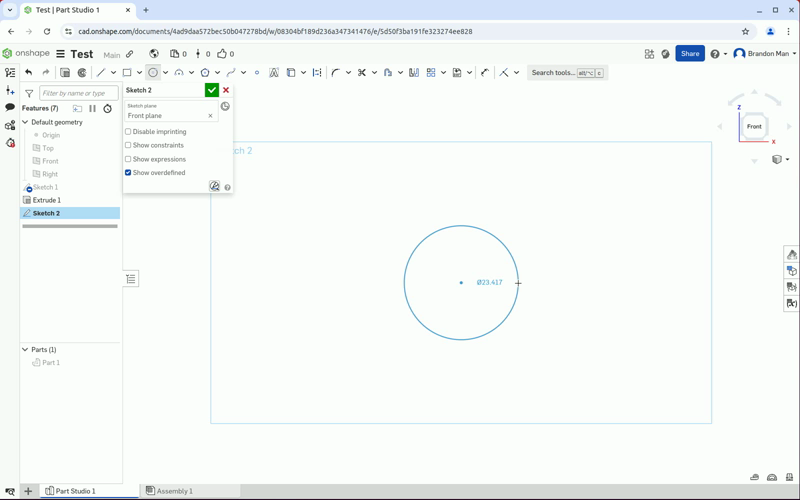
click(518, 282)
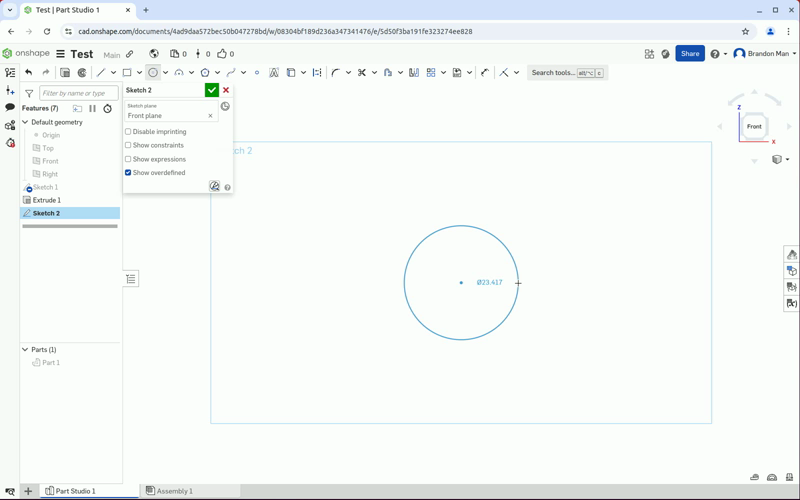
key(esc)
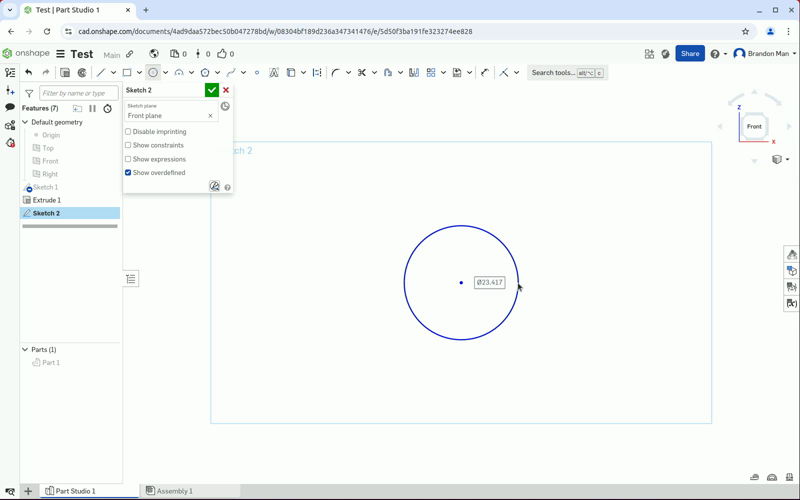
key(c)
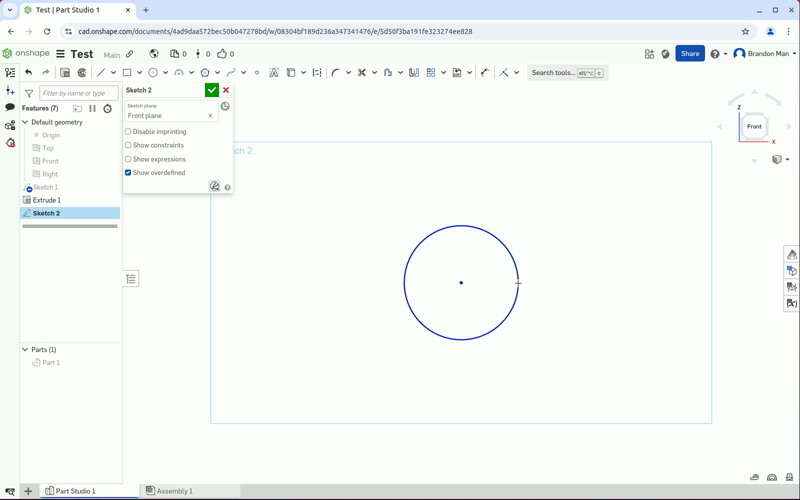
key_down(shift)
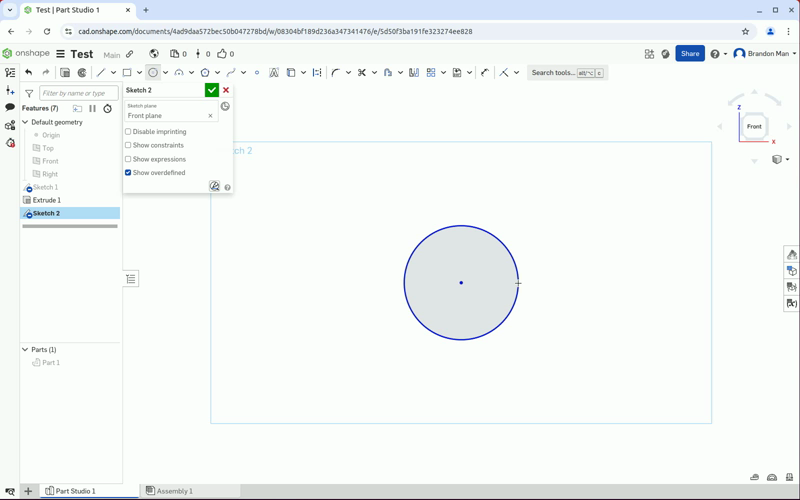
mouse_move(461, 282)
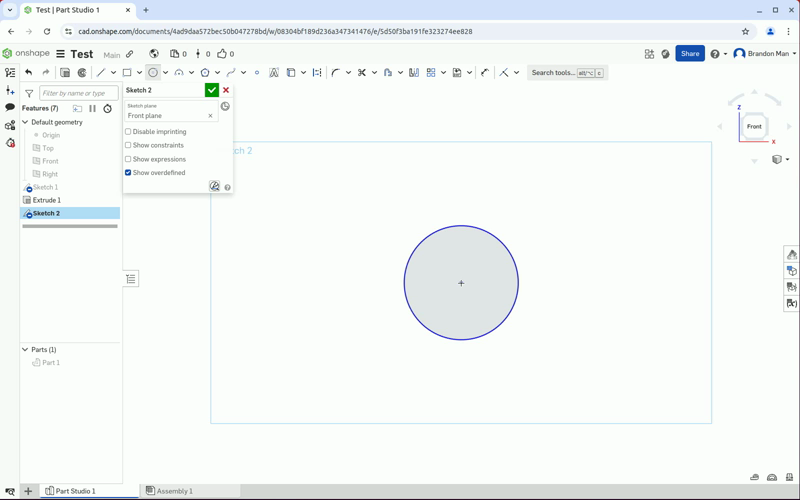
click(461, 282)
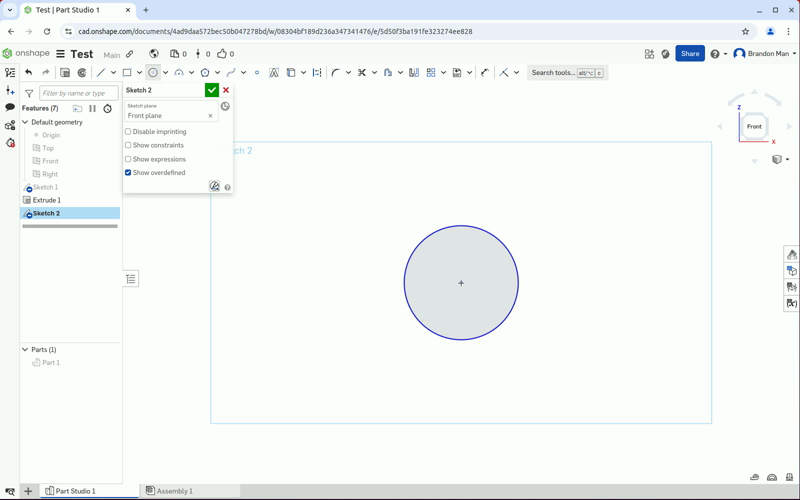
key_up(shift)
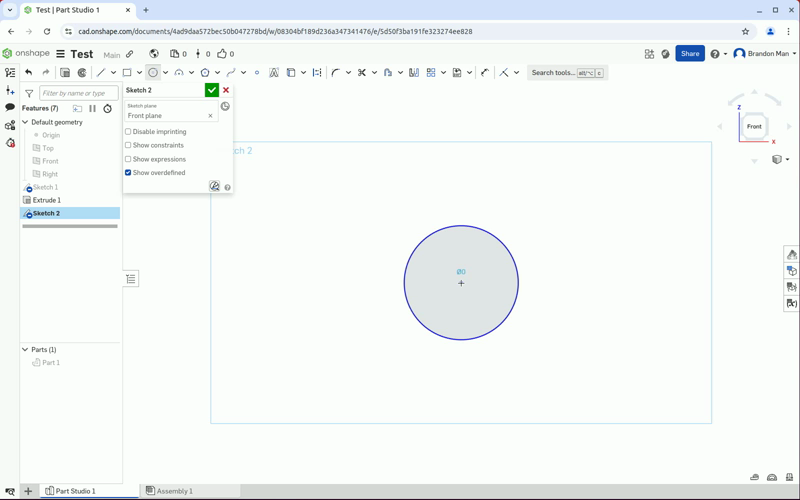
mouse_move(506, 282)
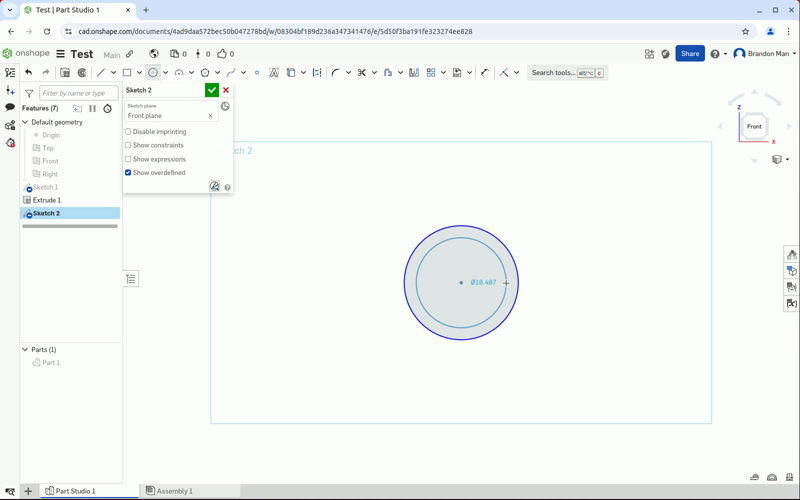
click(506, 282)
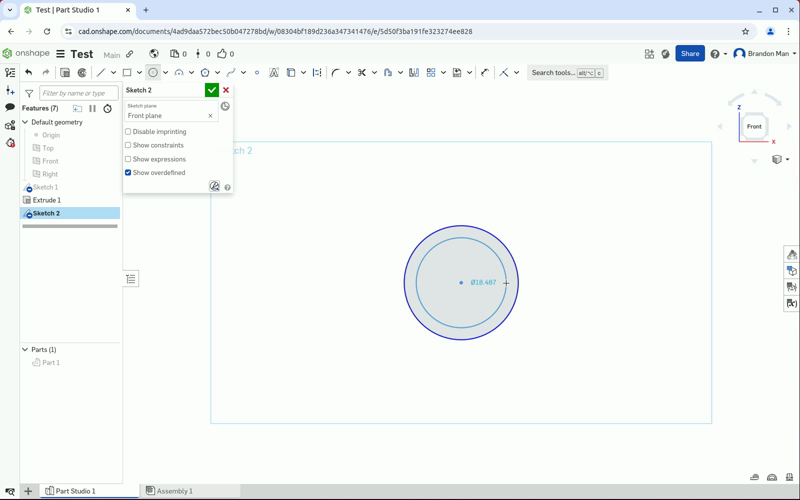
key(esc)
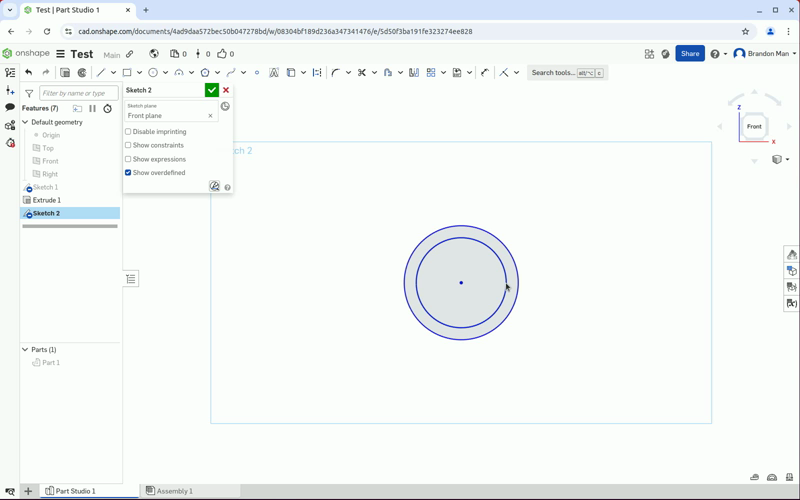
mouse_move(412, 271)
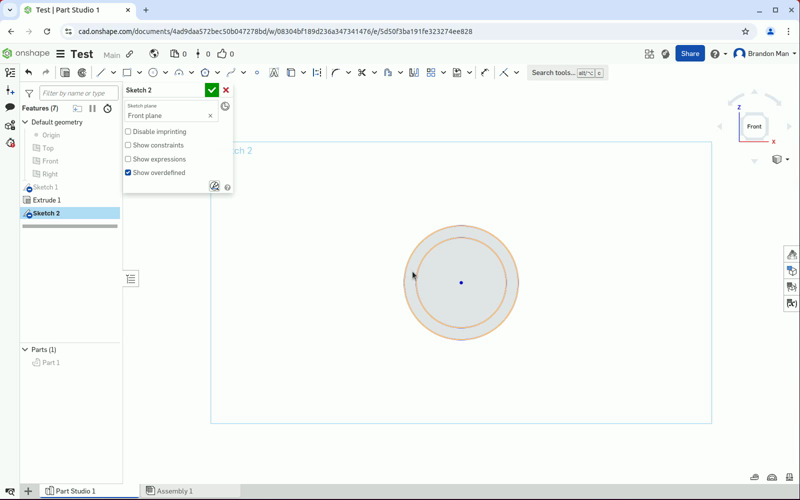
click(412, 271)
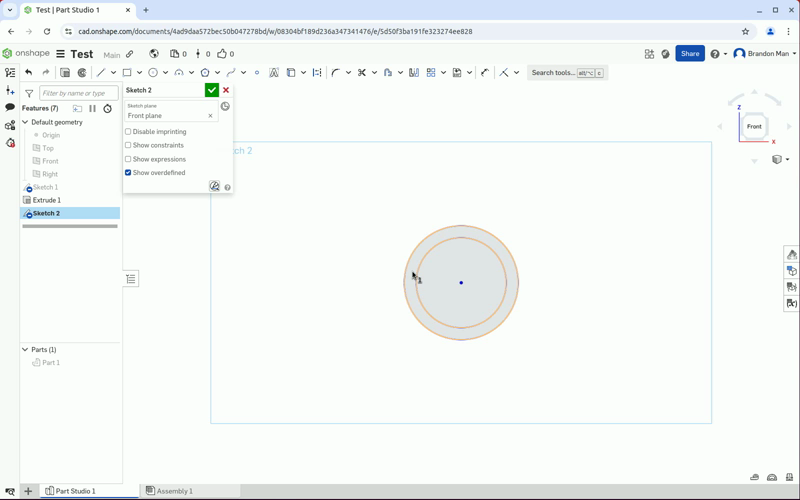
mouse_move(73, 352)
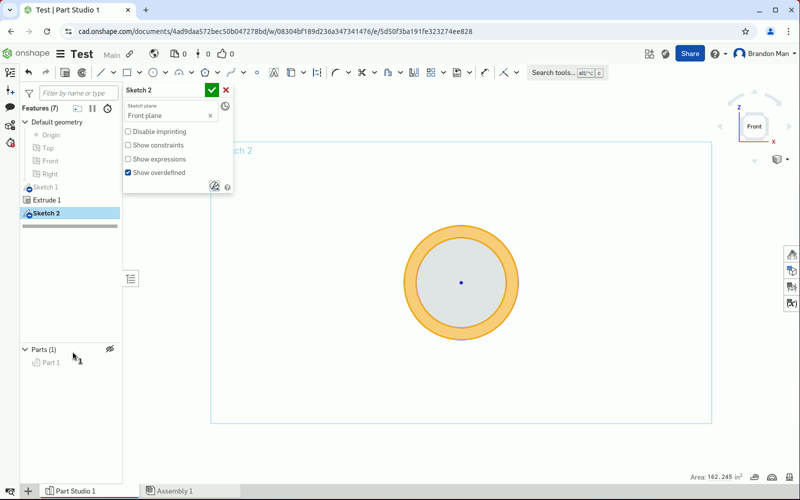
key(shift+y)
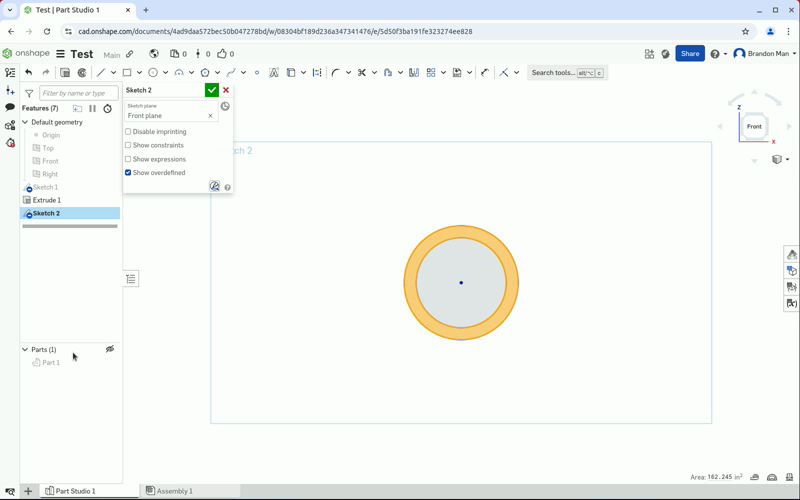
key(shift+e)
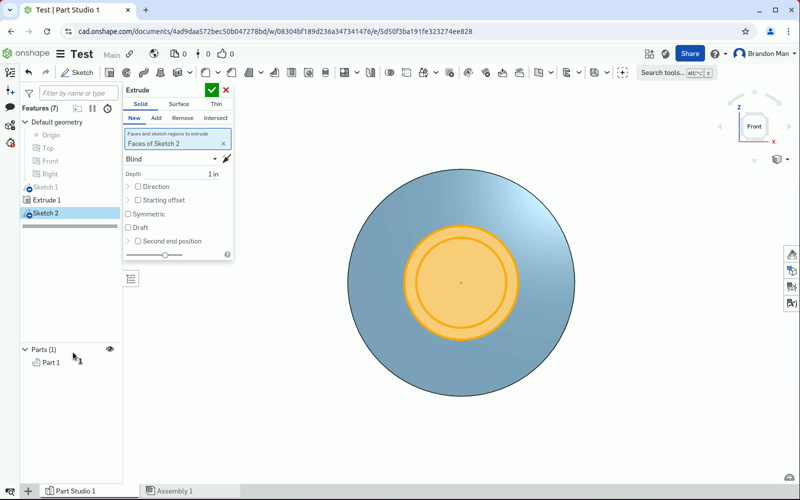
mouse_move(143, 106)
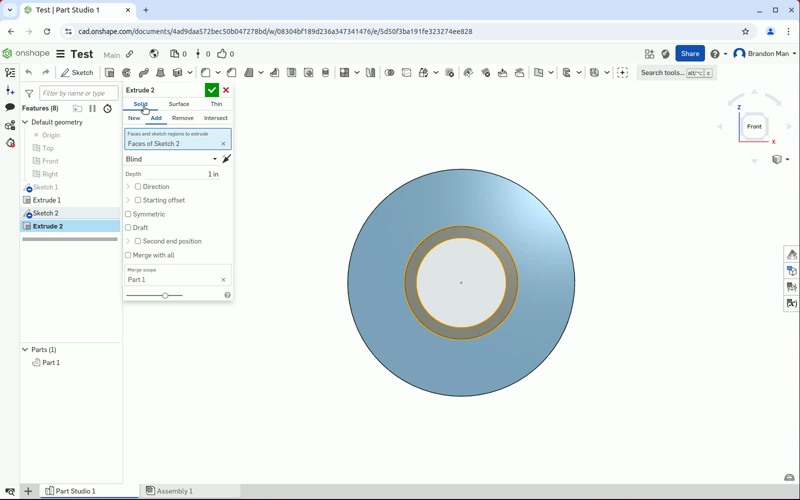
click(143, 106)
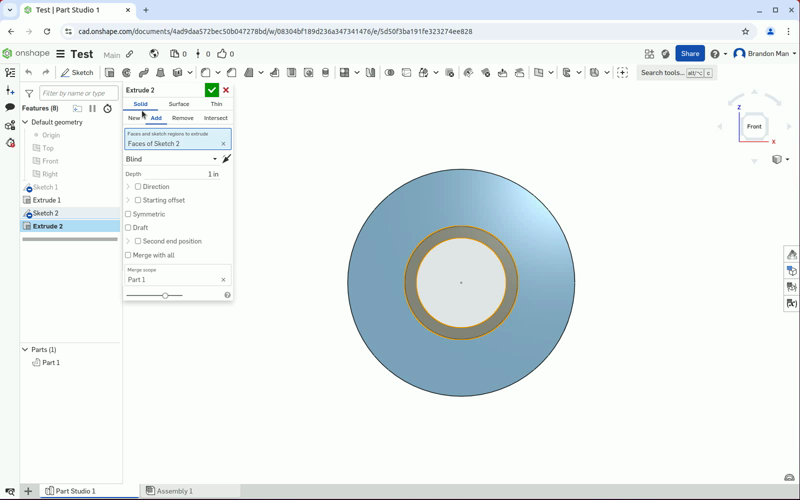
mouse_move(137, 120)
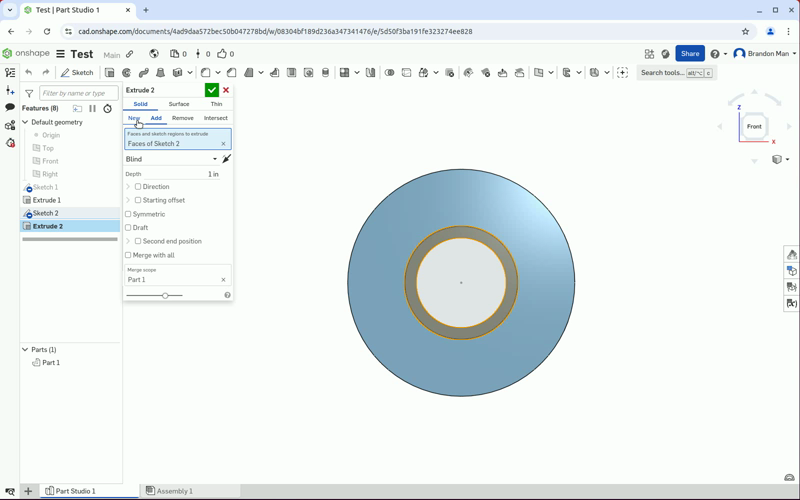
click(137, 120)
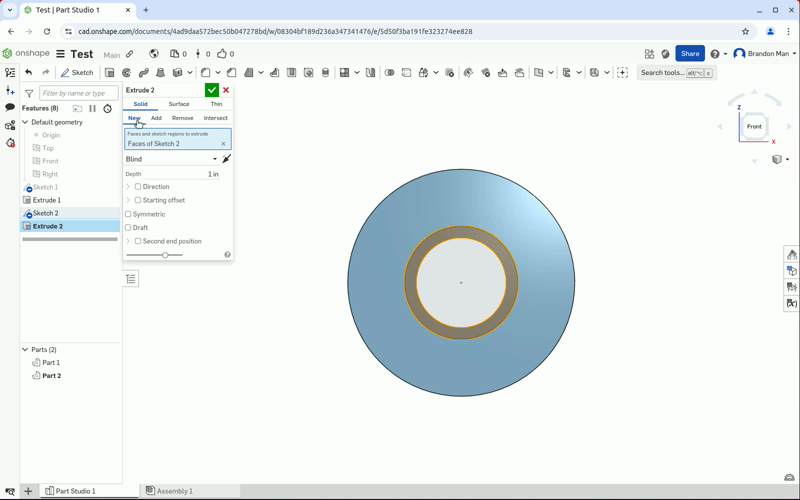
key(tab, 4)
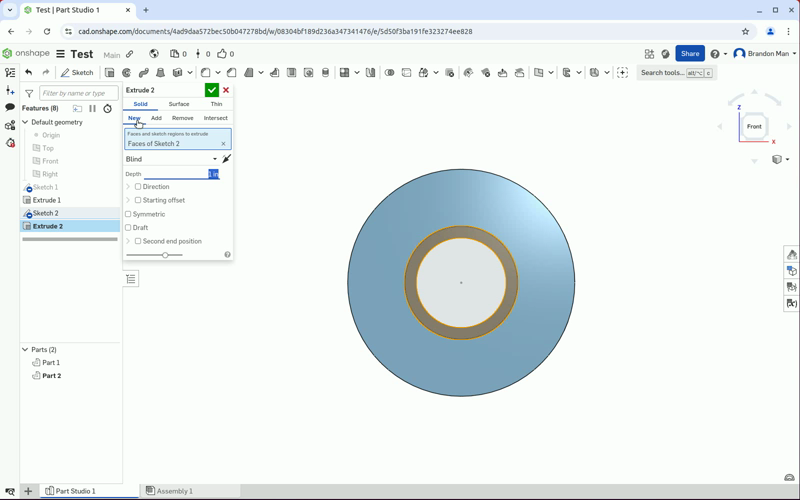
text(2.407)
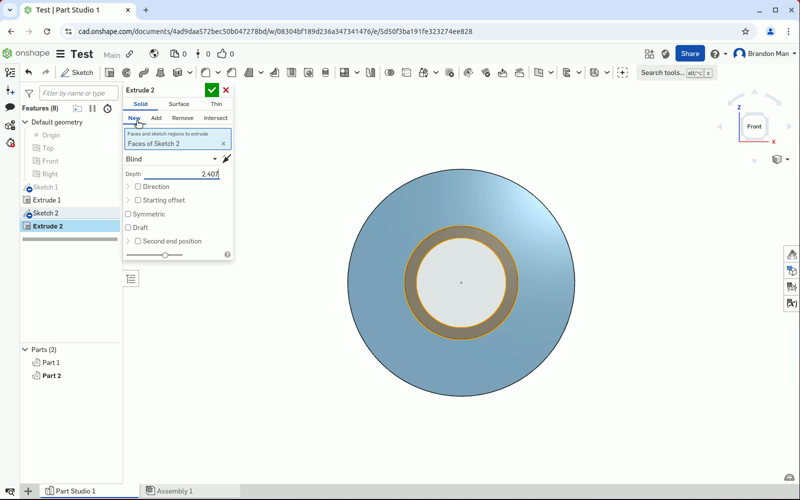
key(enter)
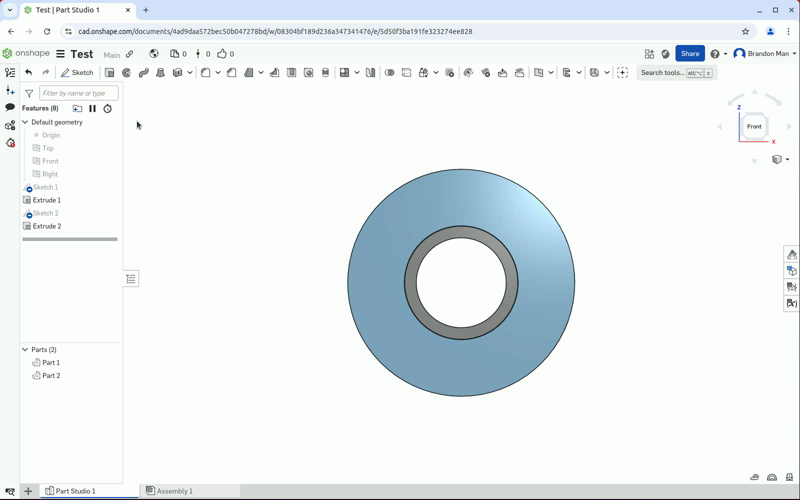
key(shift+h)
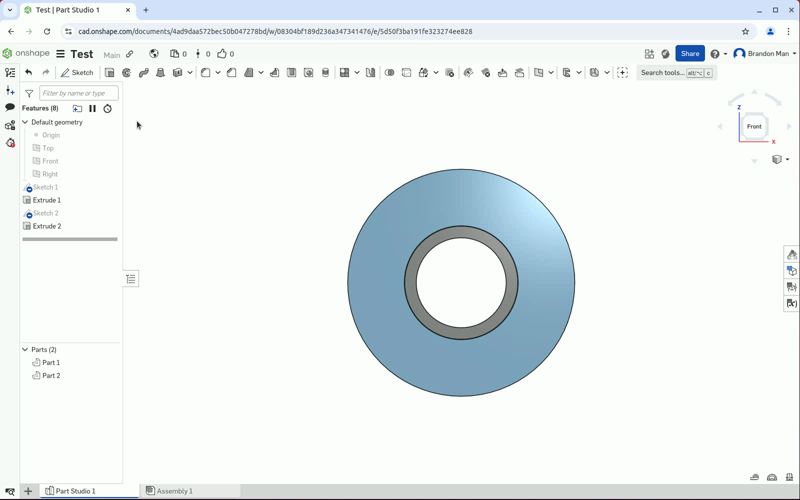
key(shift+h)
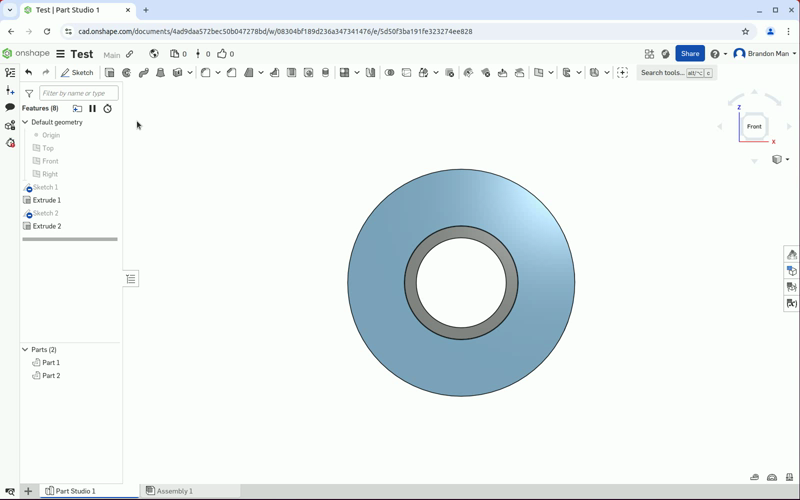
mouse_move(73, 189)
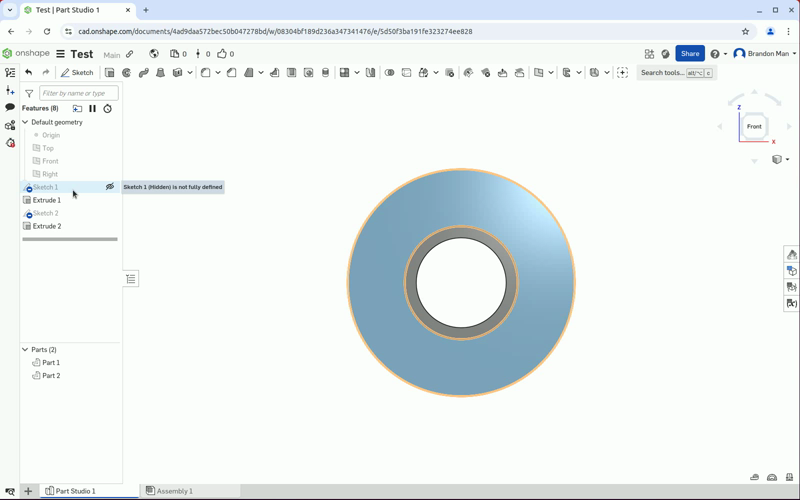
click(73, 189)
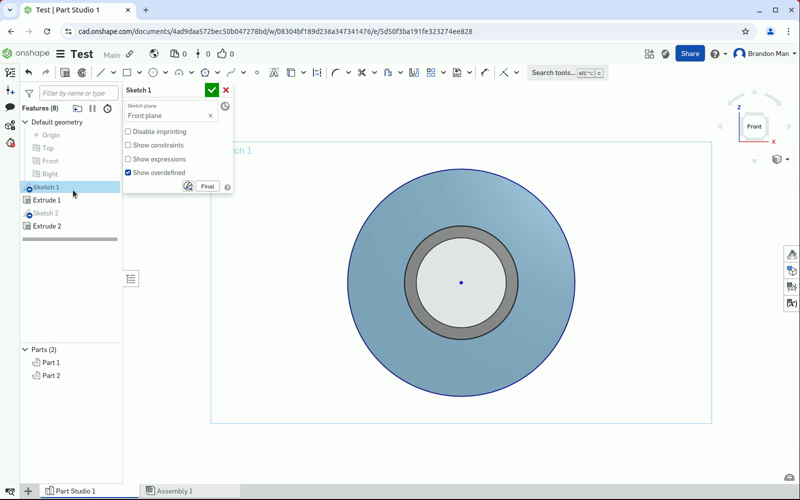
mouse_move(229, 92)
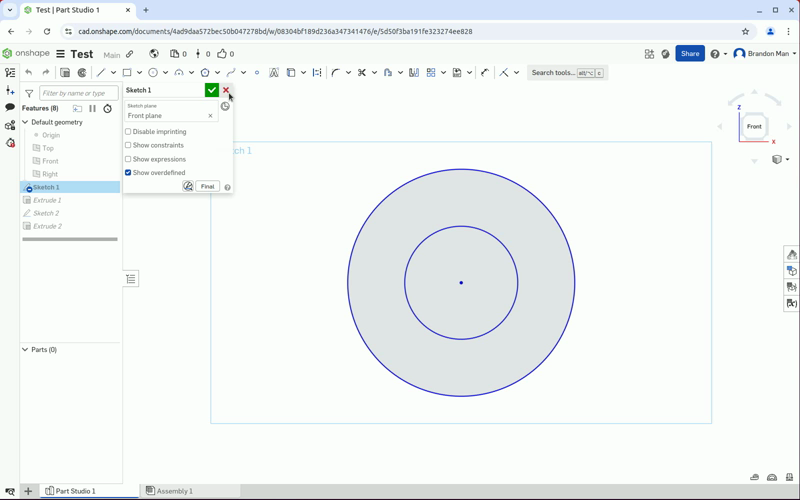
click(229, 92)
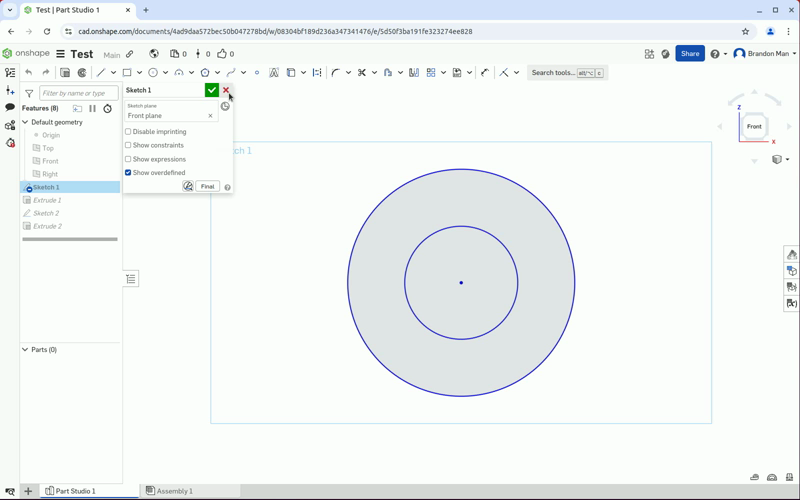
key(shift+s)
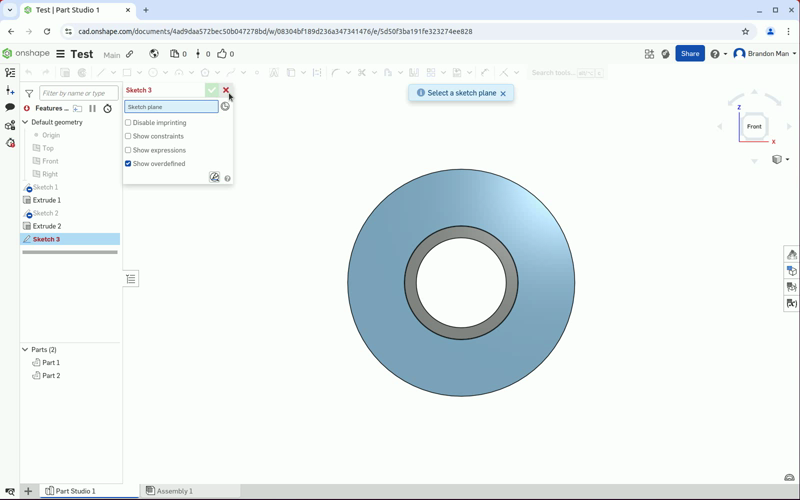
mouse_move(73, 163)
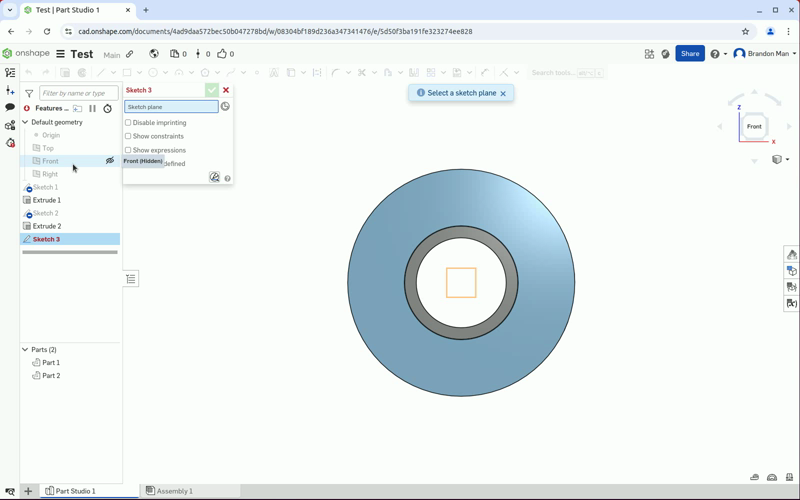
click(73, 163)
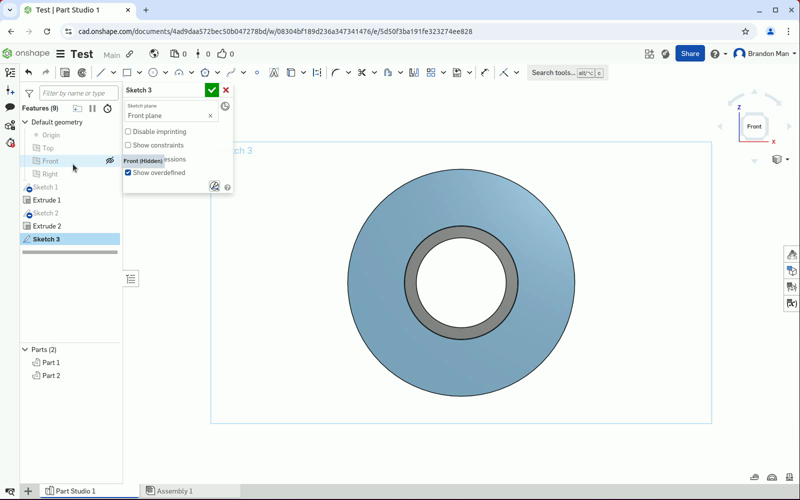
mouse_move(73, 352)
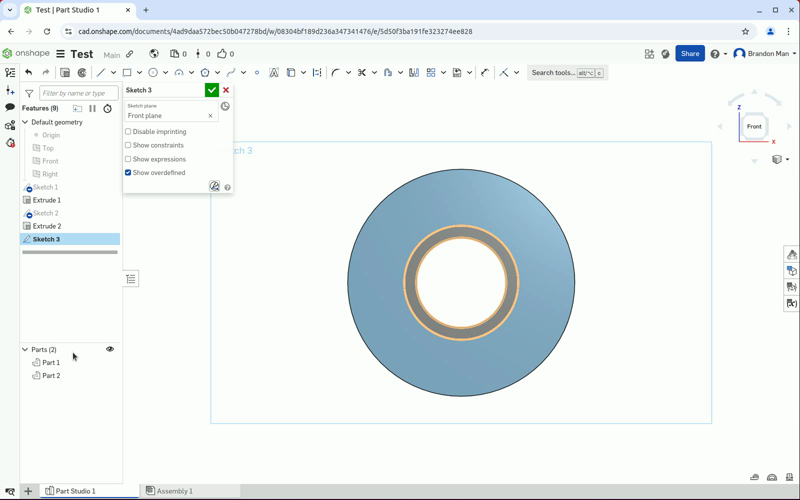
key(y)
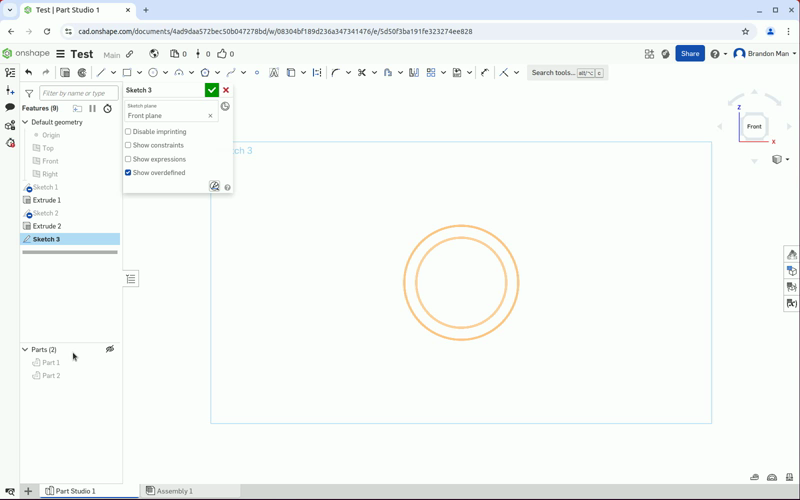
key(c)
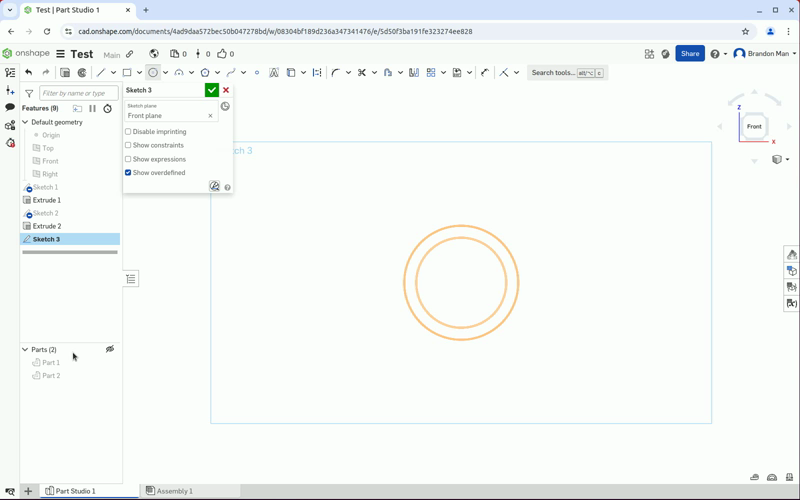
key_down(shift)
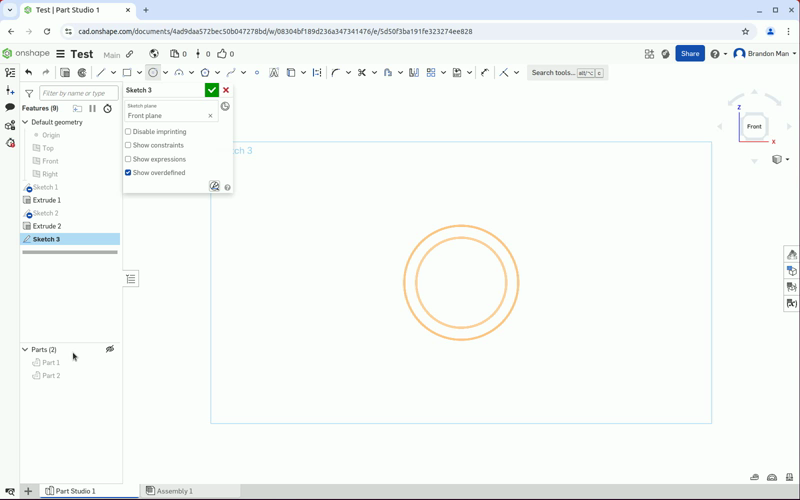
mouse_move(461, 282)
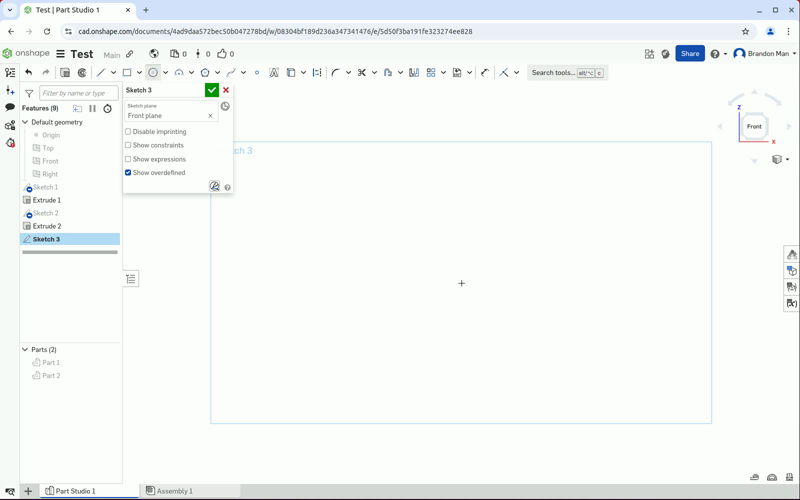
click(461, 282)
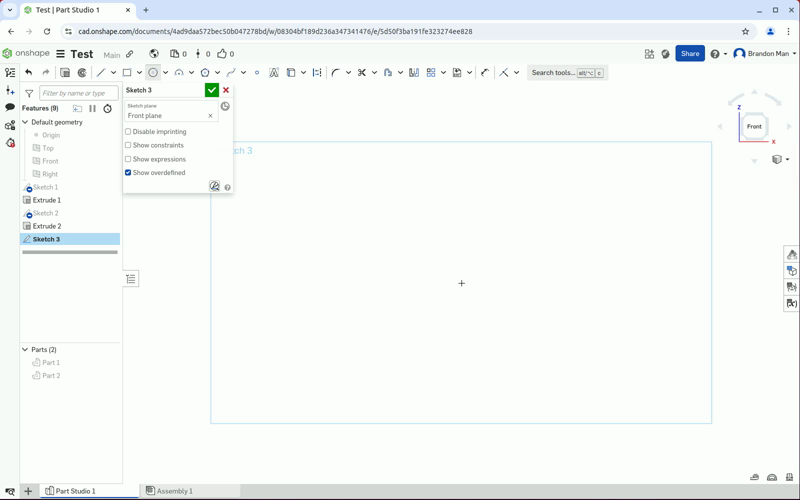
key_up(shift)
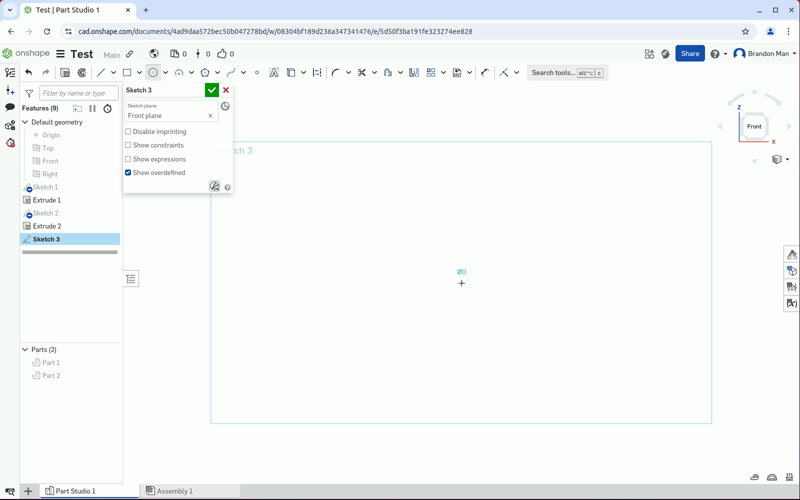
mouse_move(507, 282)
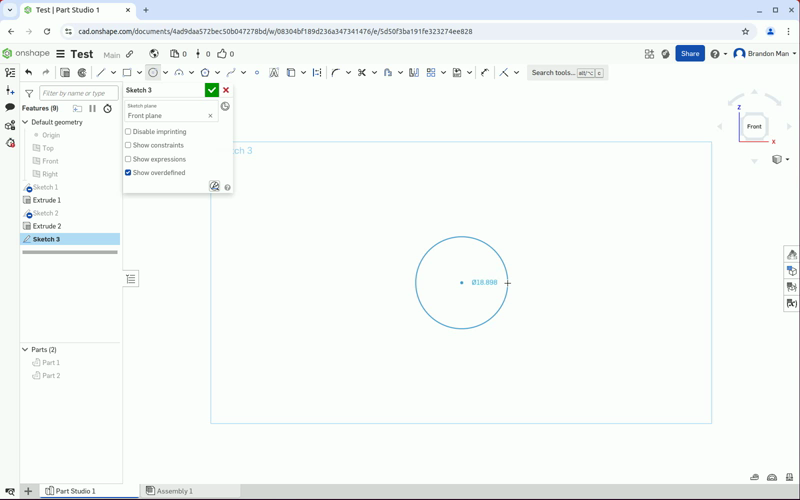
click(507, 282)
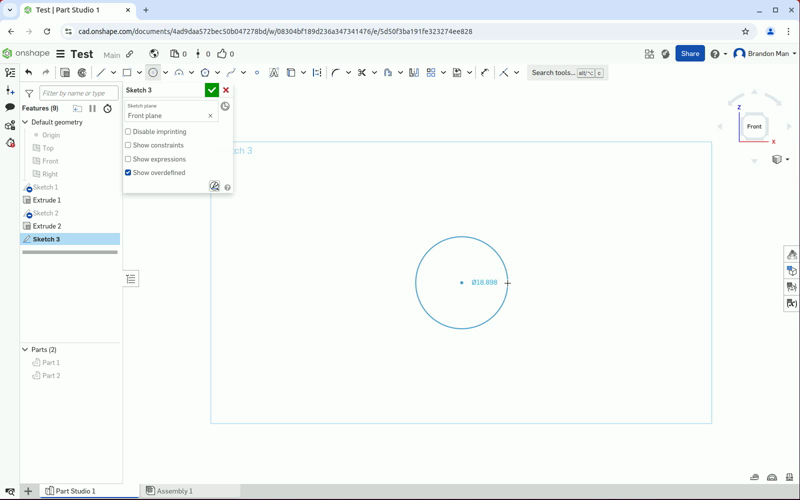
key(esc)
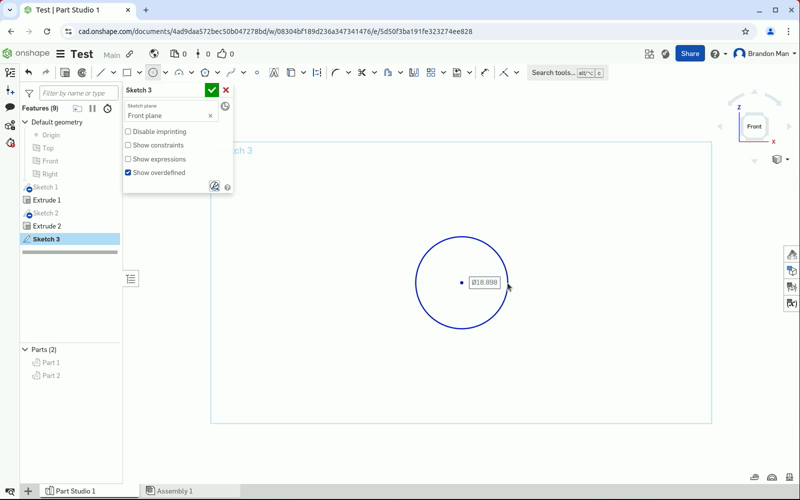
mouse_move(482, 290)
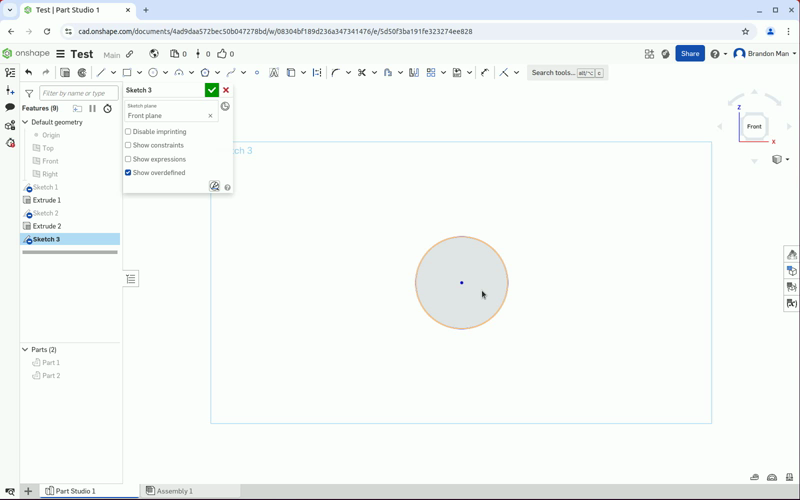
click(482, 290)
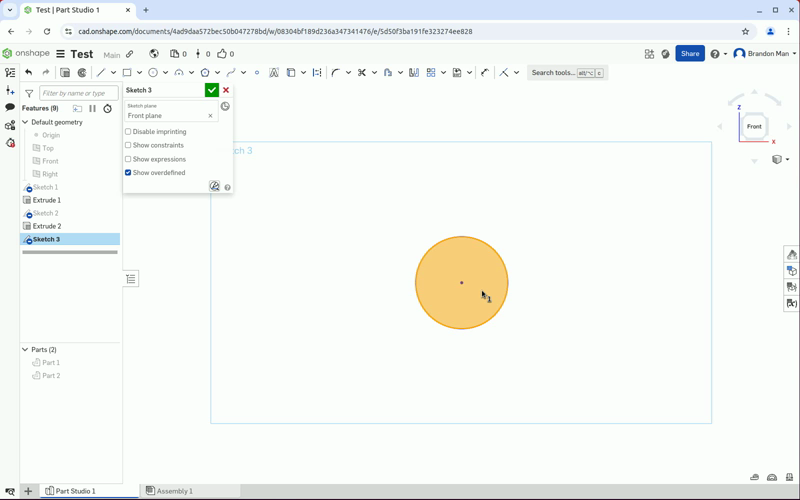
mouse_move(73, 352)
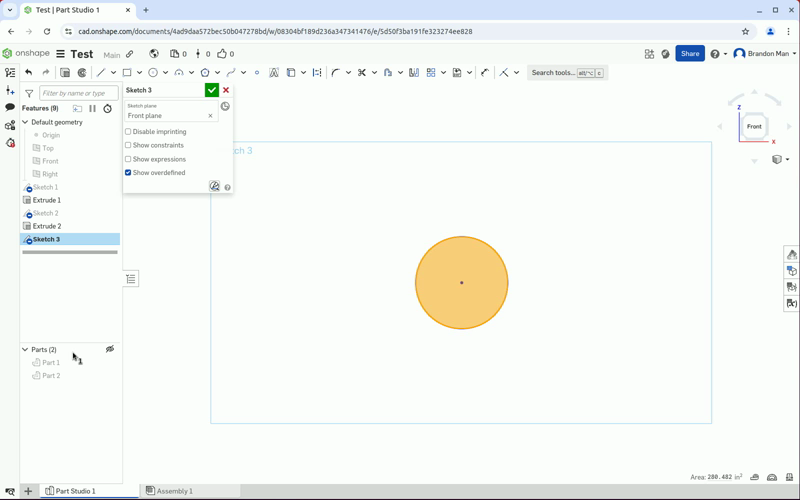
key(shift+y)
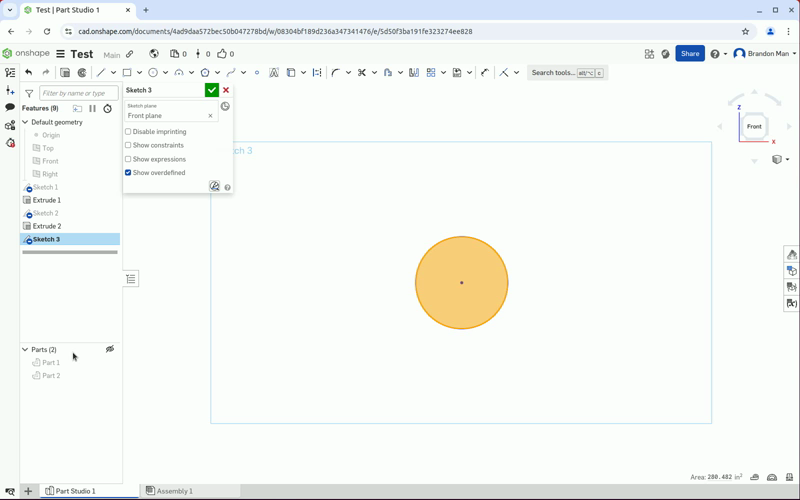
key(shift+e)
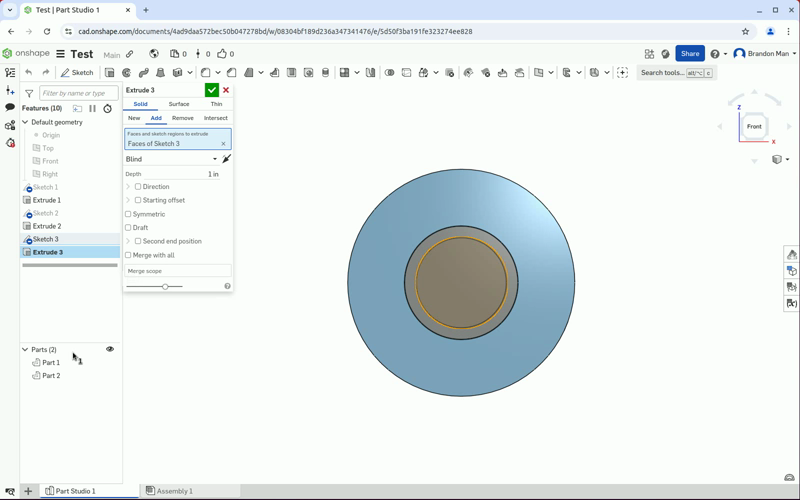
mouse_move(143, 106)
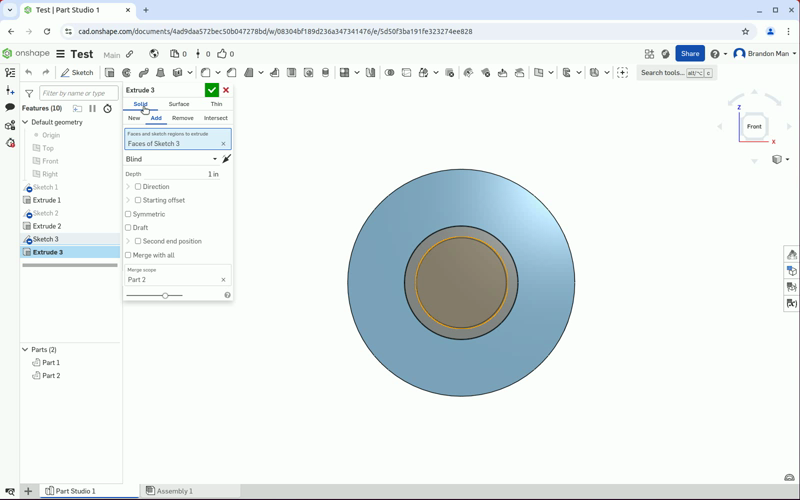
click(143, 106)
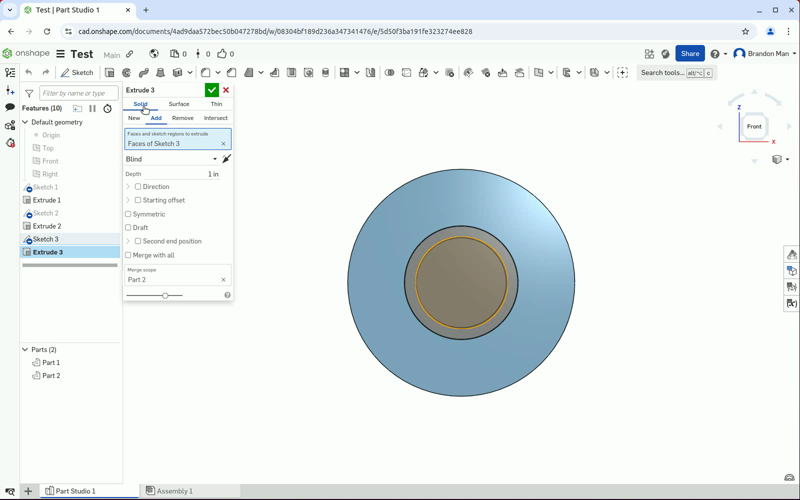
mouse_move(137, 120)
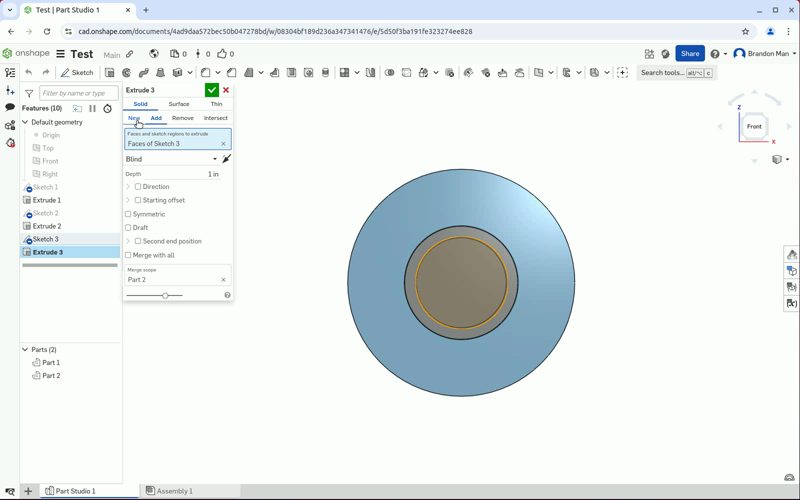
click(137, 120)
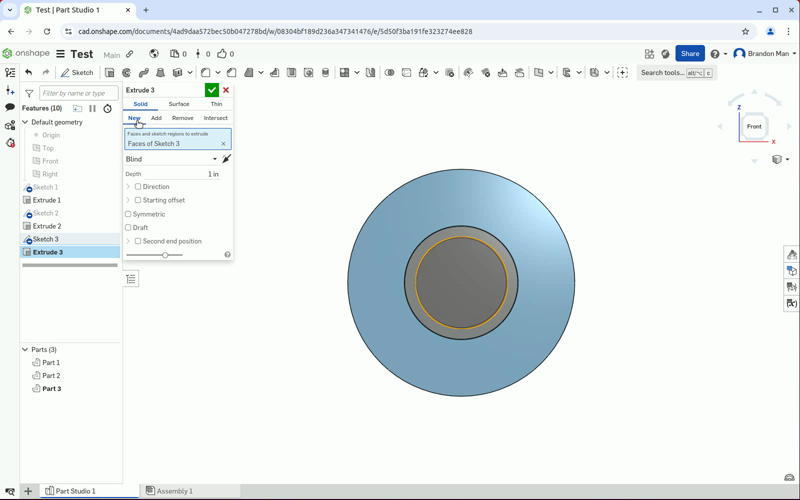
key(tab, 4)
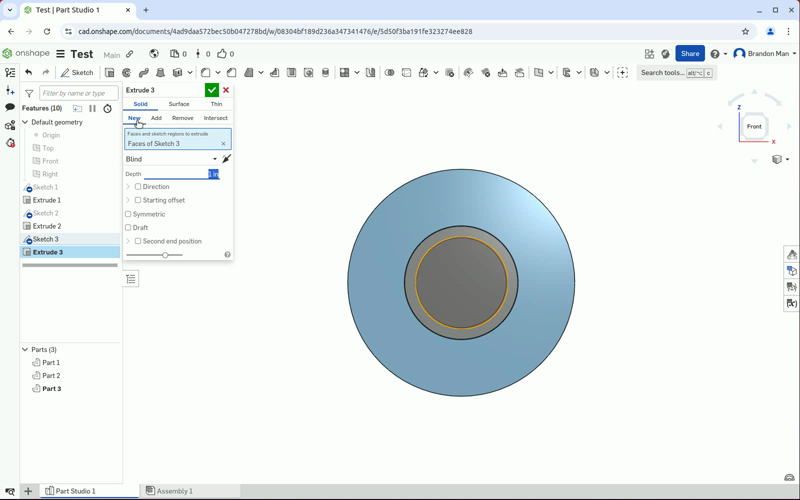
text(2.407)
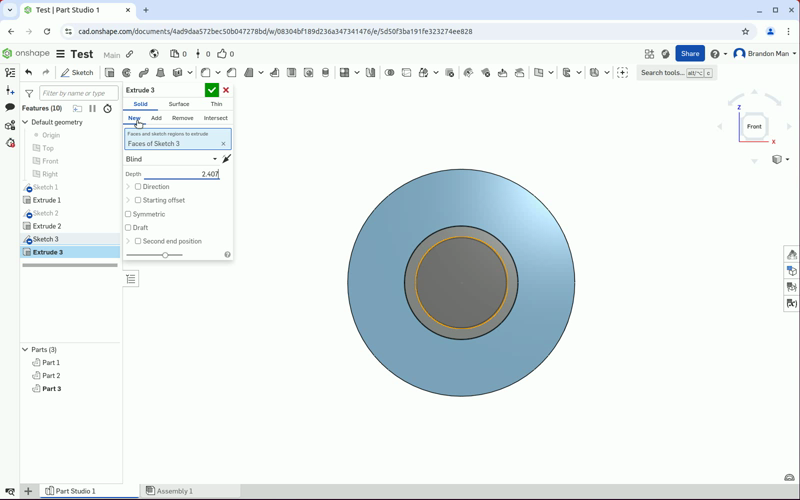
key(enter)
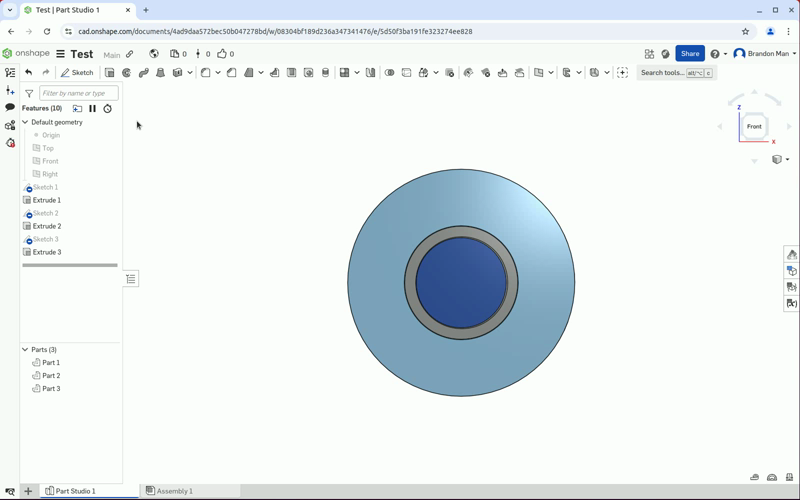
key(shift+h)
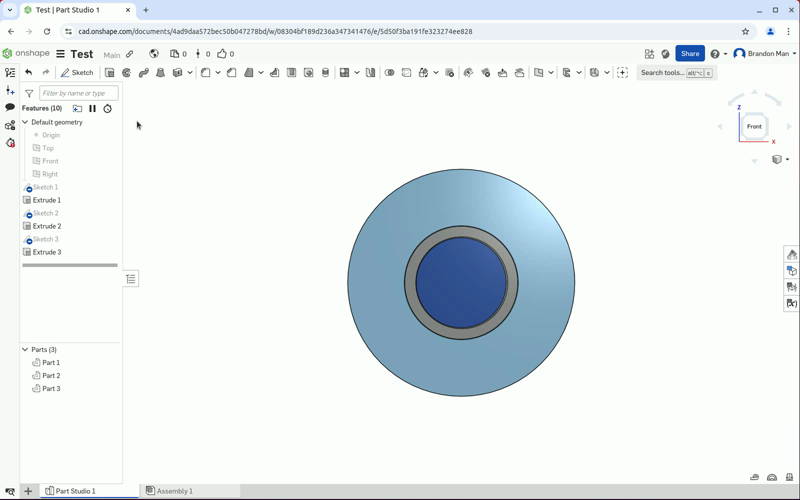
key(shift+h)
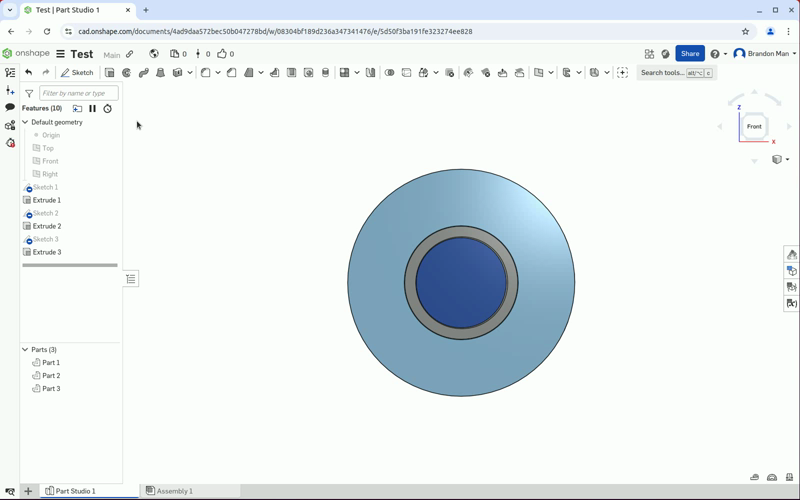
mouse_move(73, 189)
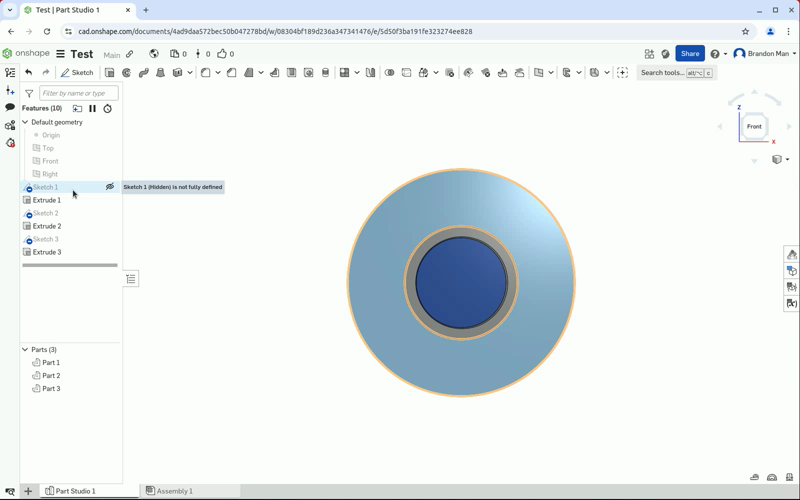
click(73, 189)
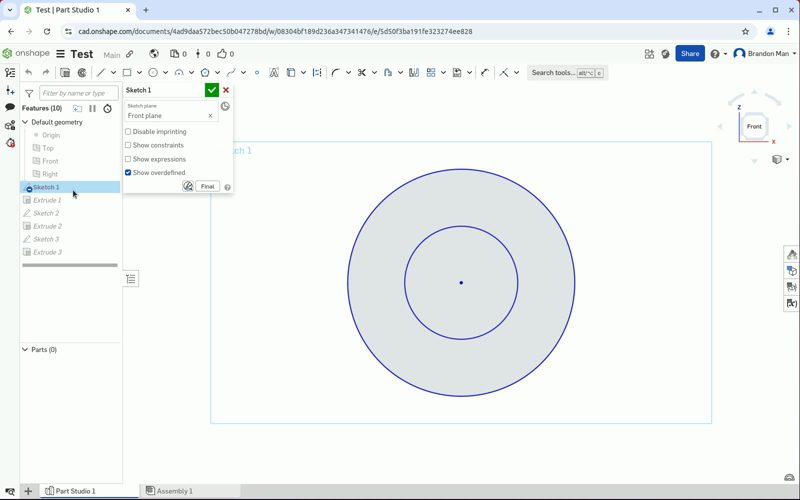
mouse_move(229, 92)
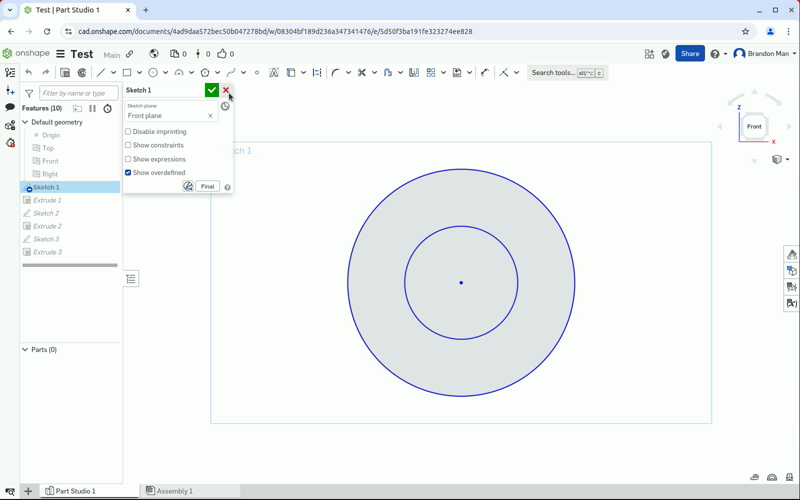
click(229, 92)
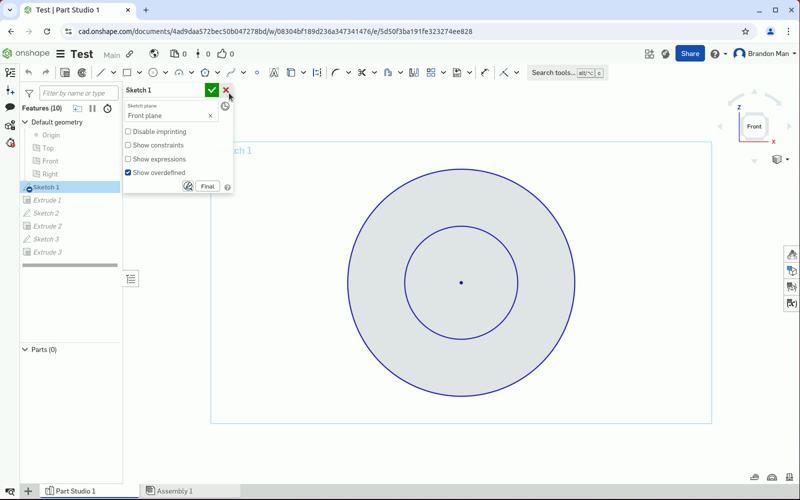
key(shift+s)
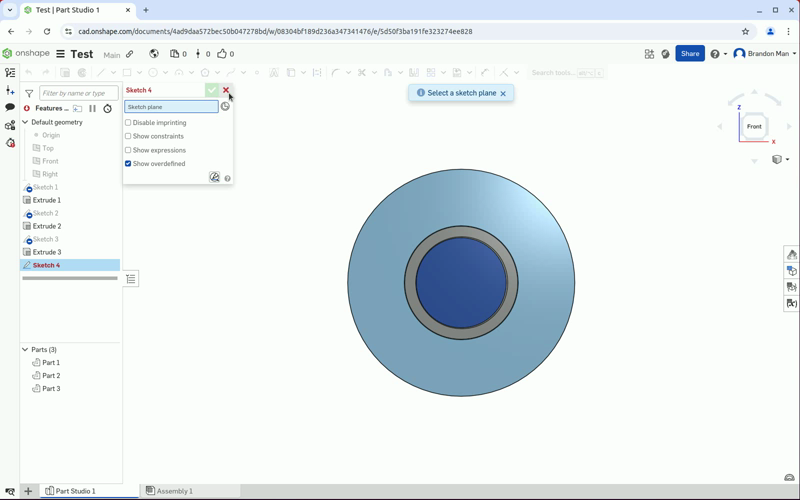
mouse_move(73, 163)
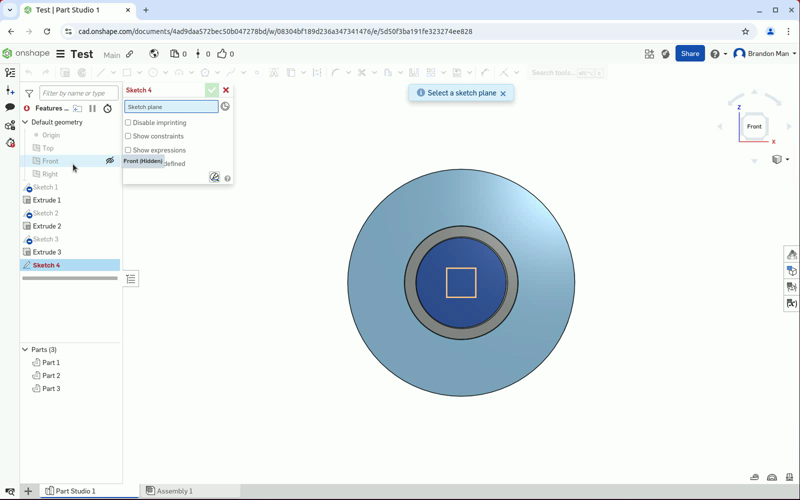
click(73, 163)
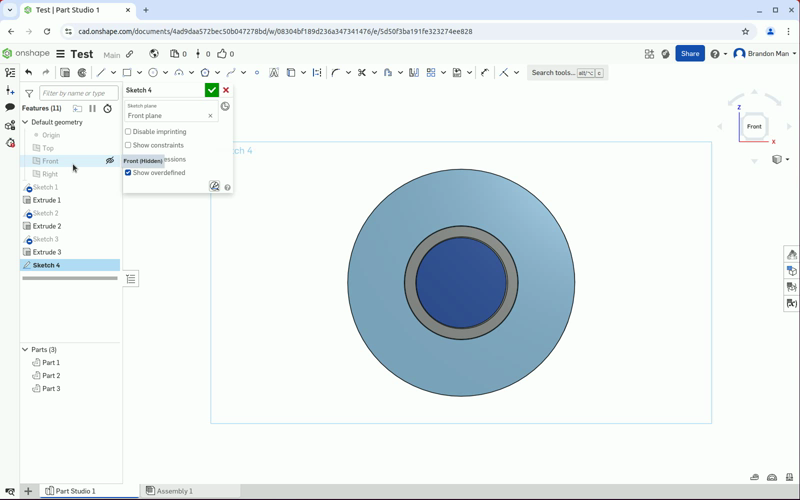
mouse_move(73, 352)
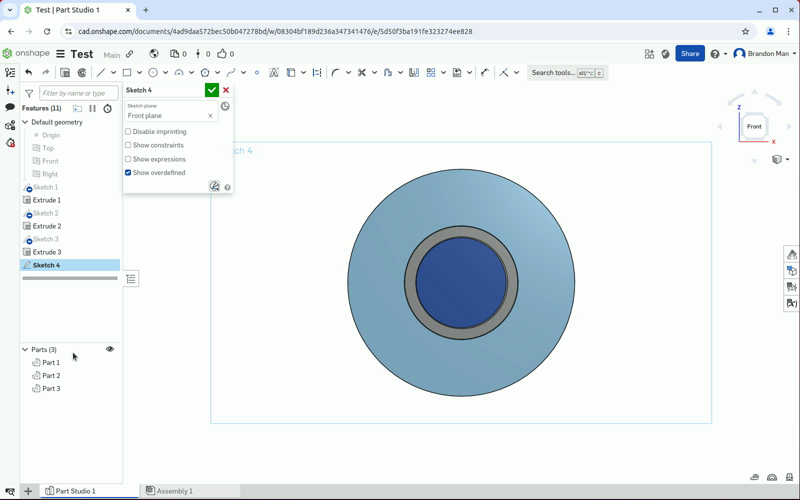
key(y)
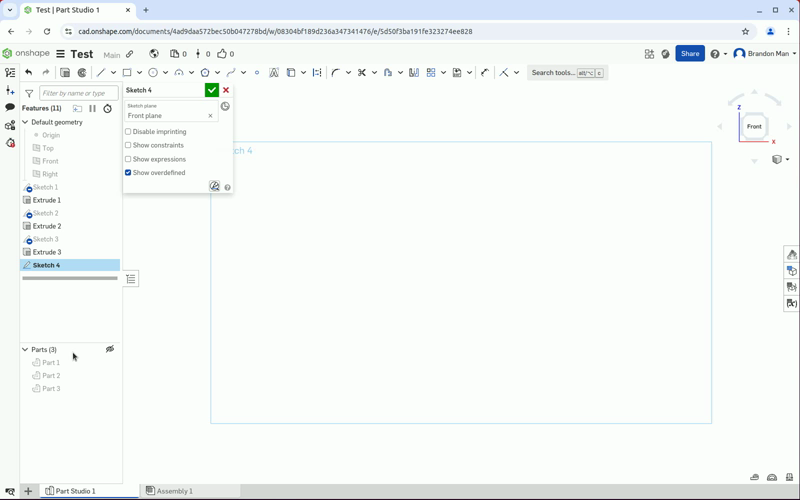
key(c)
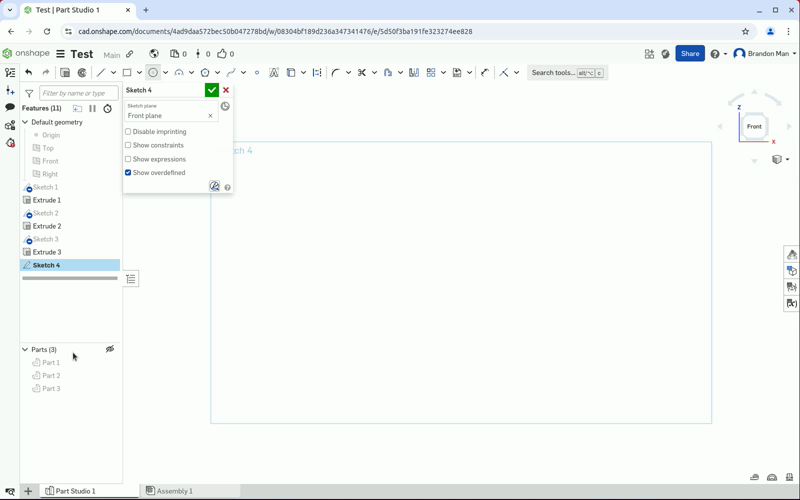
key_down(shift)
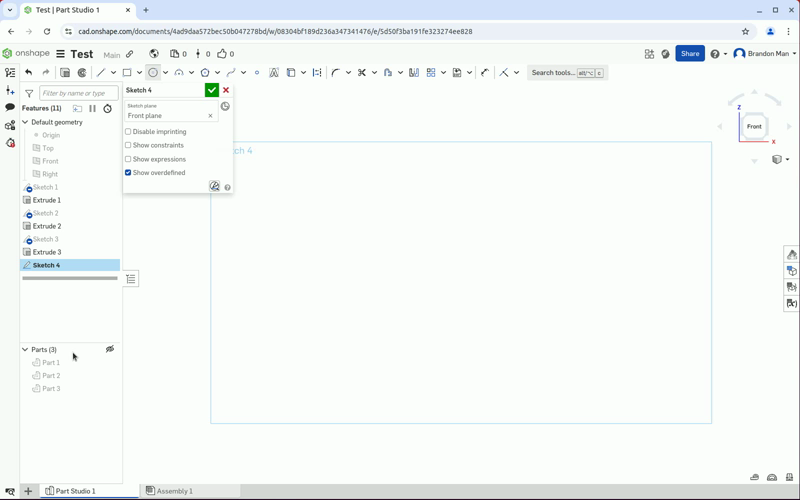
mouse_move(461, 282)
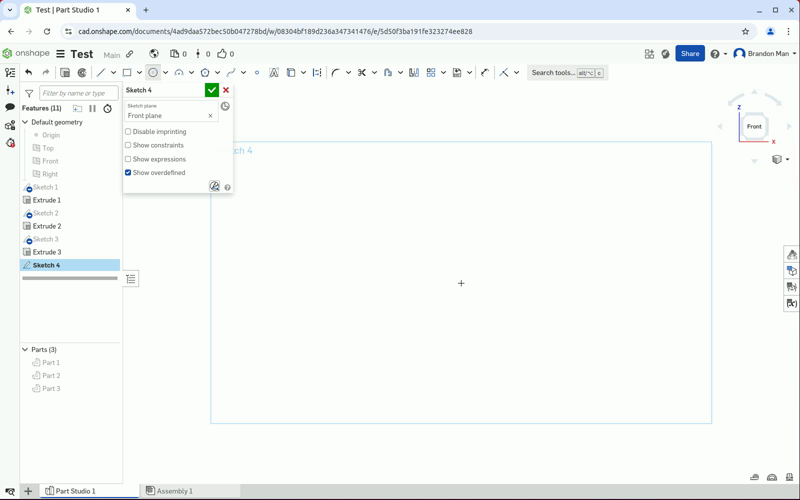
click(461, 282)
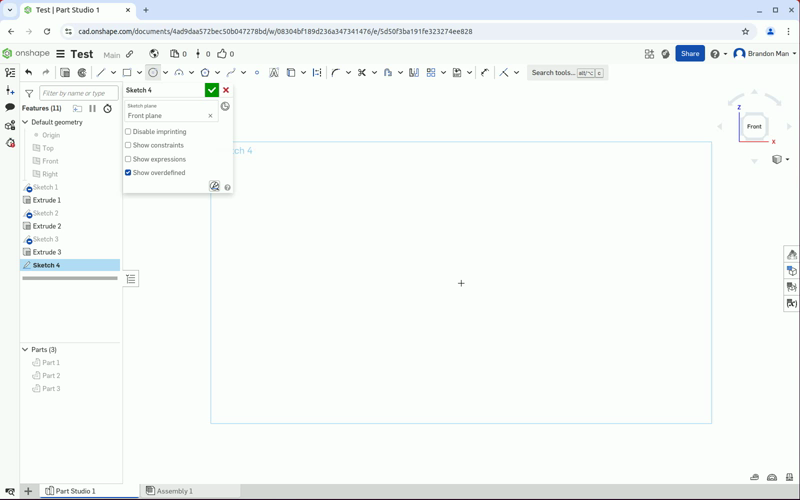
key_up(shift)
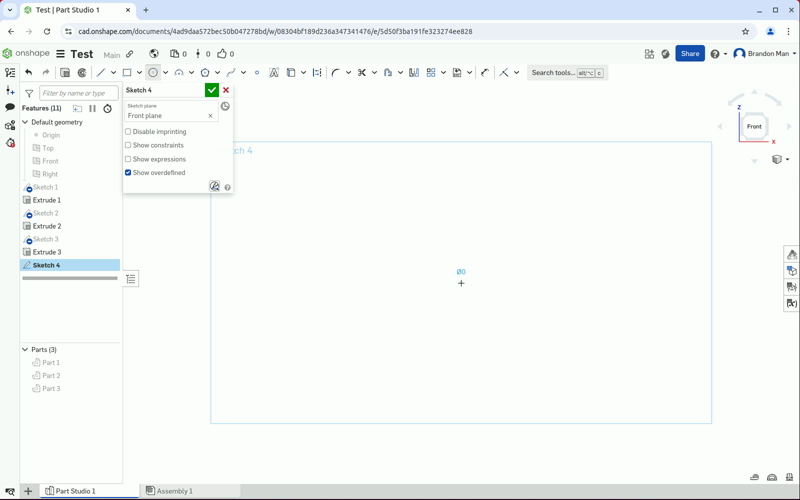
mouse_move(518, 282)
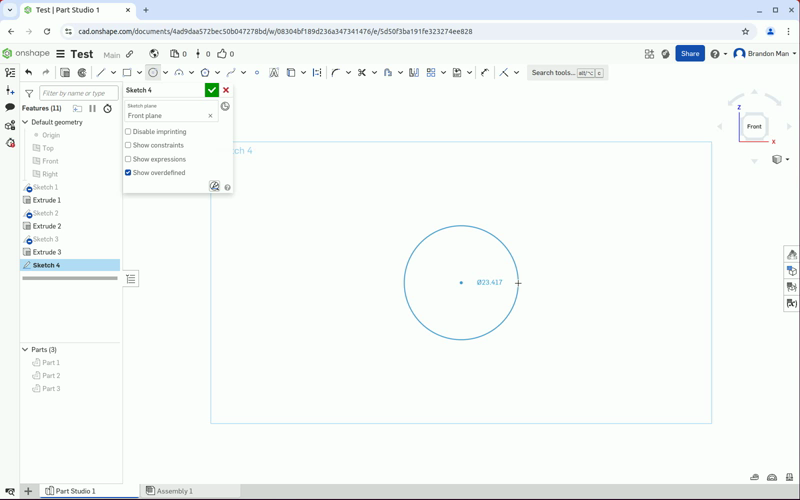
click(518, 282)
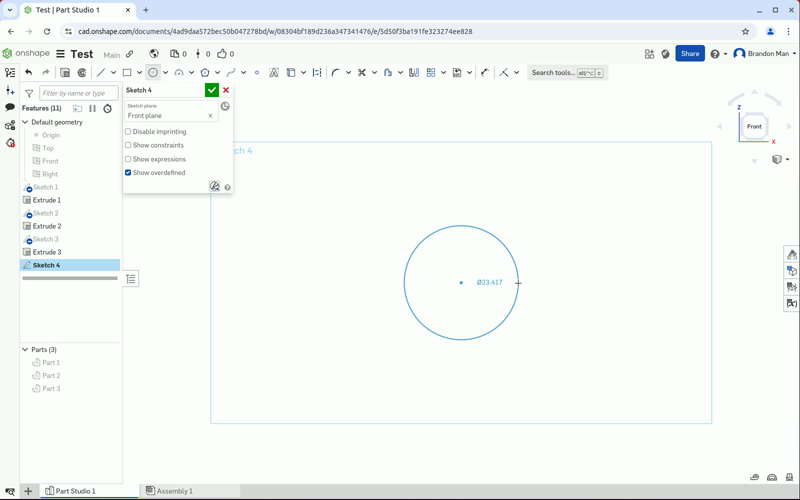
key(esc)
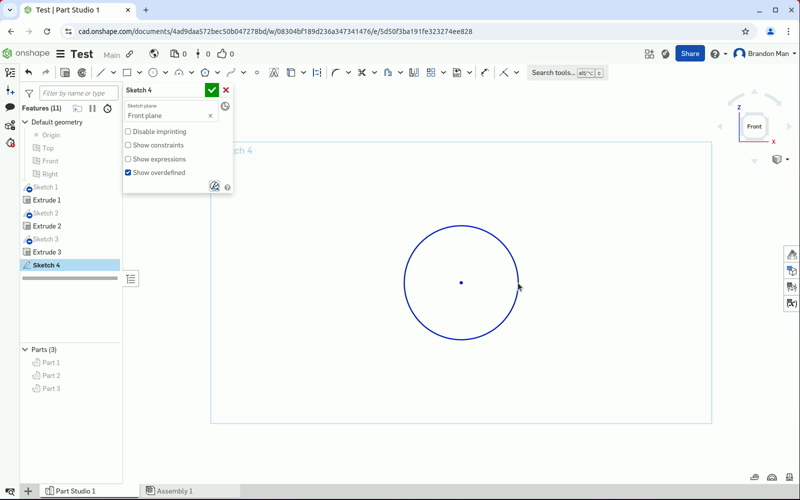
key(c)
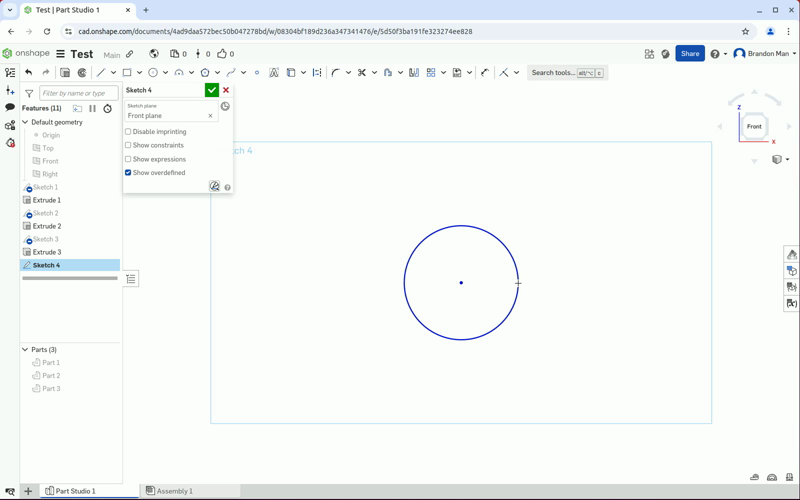
key_down(shift)
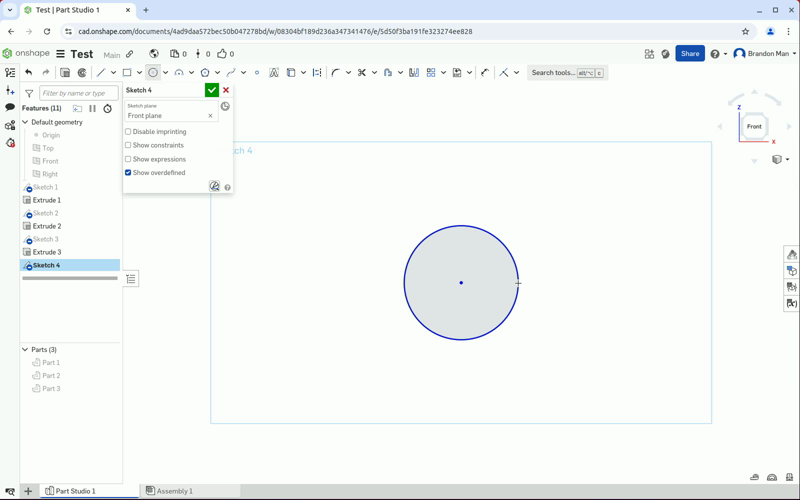
mouse_move(461, 282)
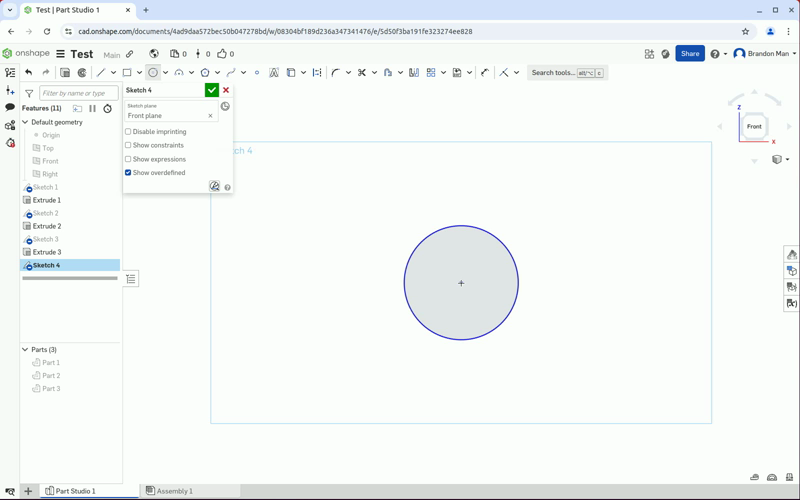
click(461, 282)
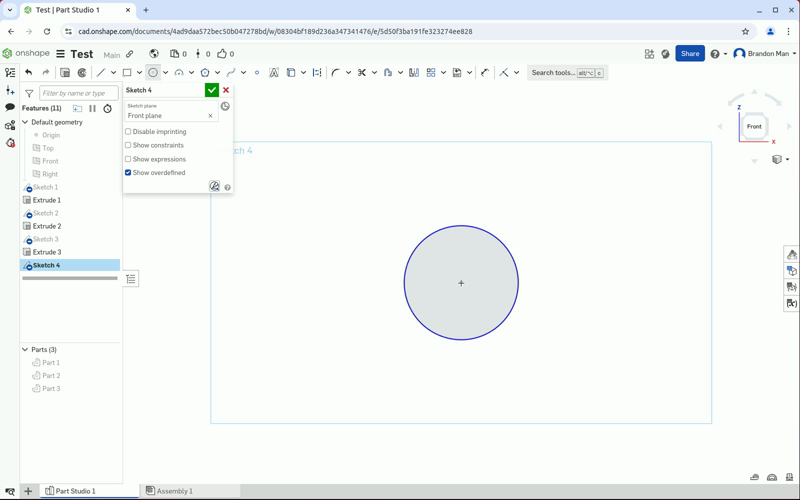
key_up(shift)
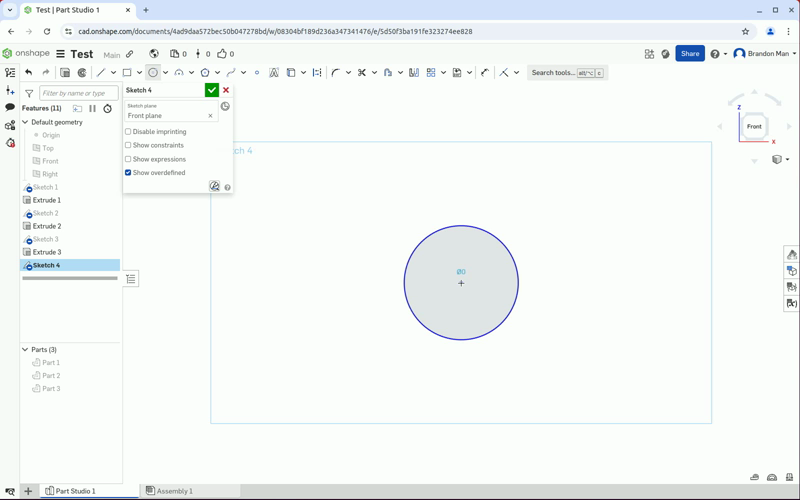
mouse_move(506, 282)
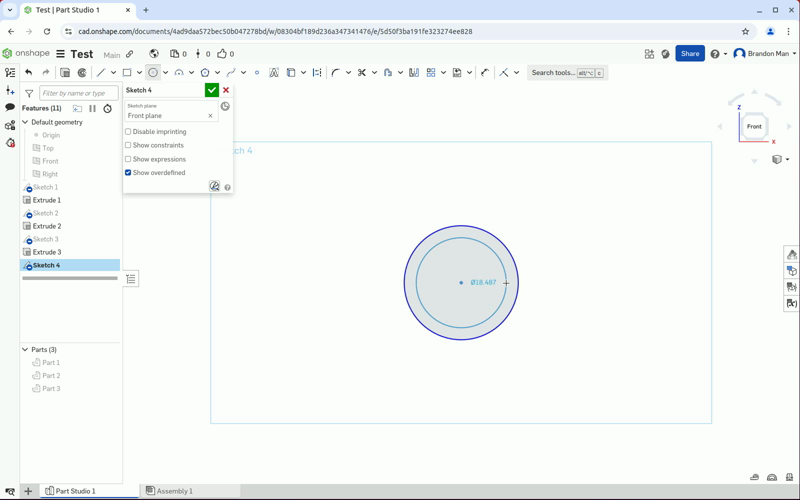
click(506, 282)
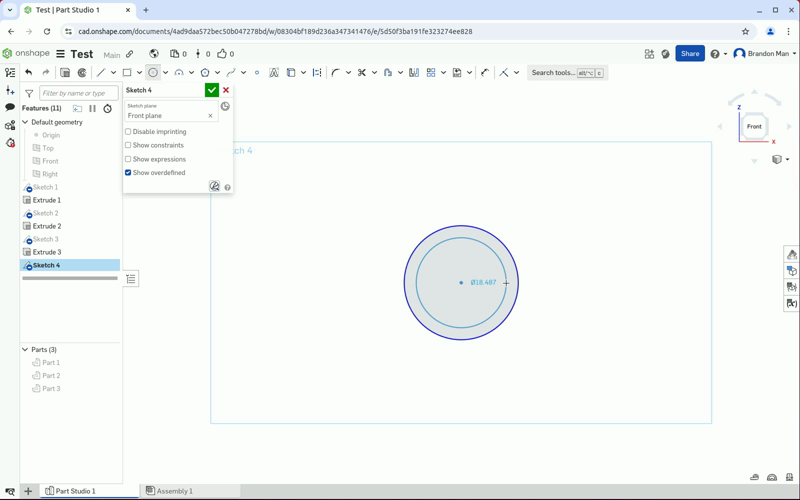
key(esc)
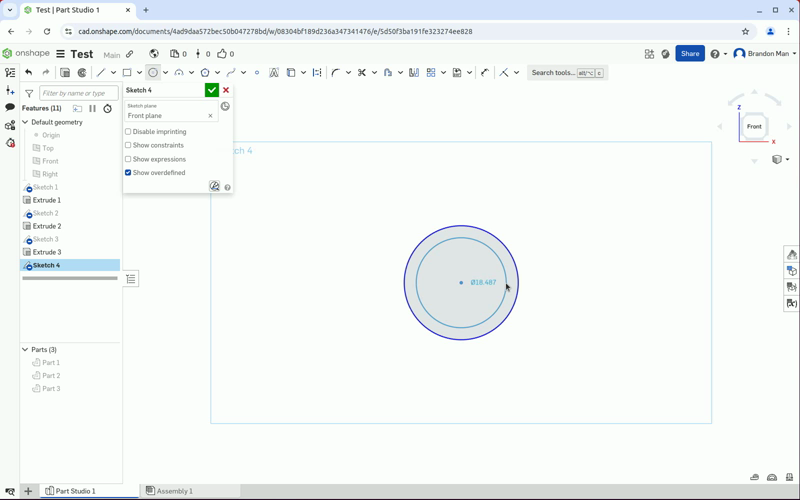
mouse_move(500, 252)
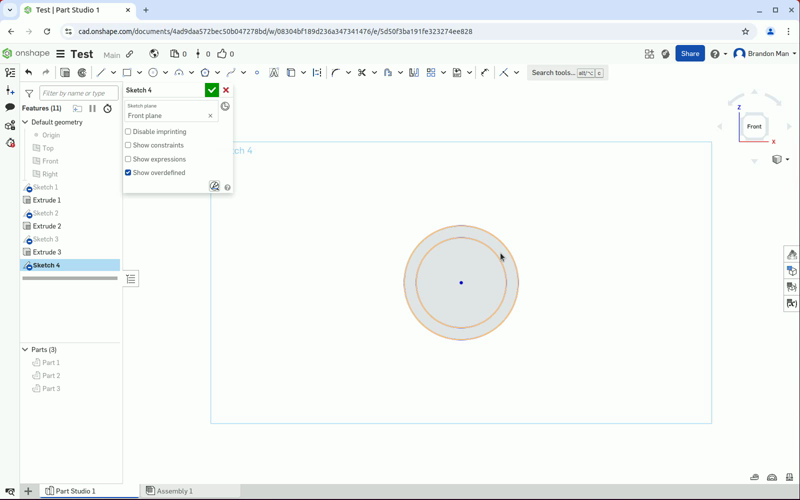
click(500, 252)
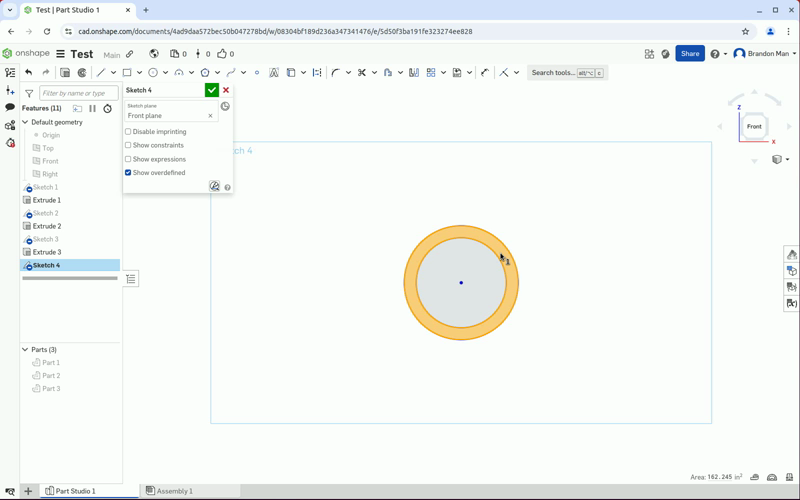
mouse_move(73, 352)
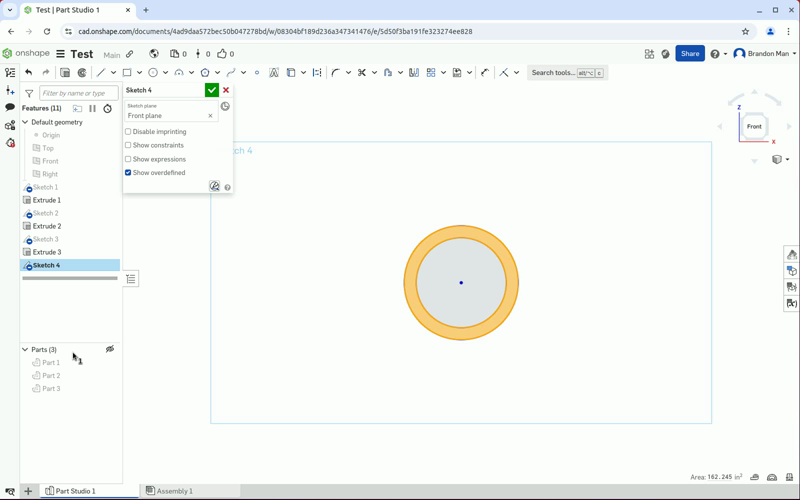
key(shift+y)
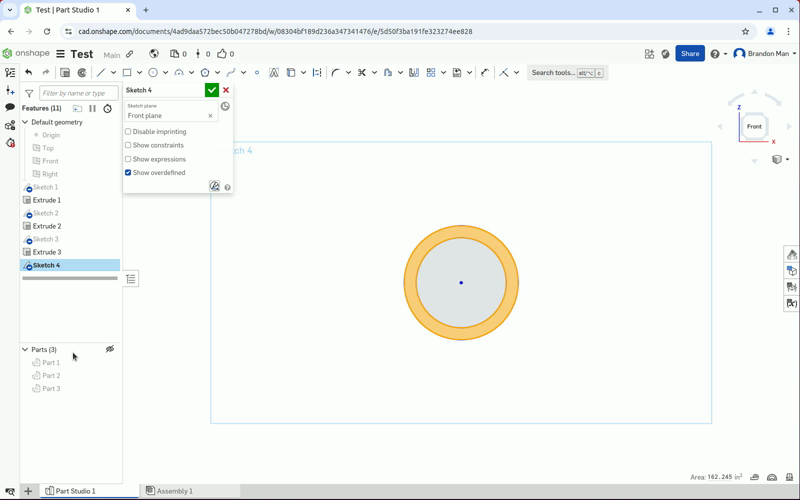
key(shift+e)
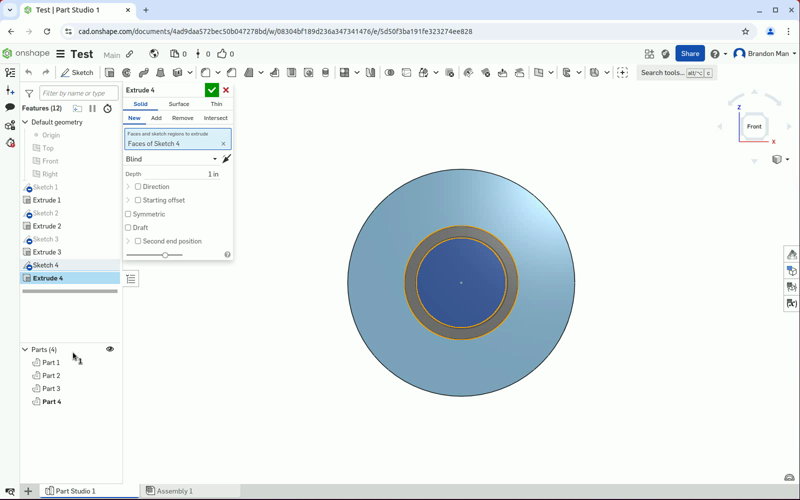
mouse_move(143, 106)
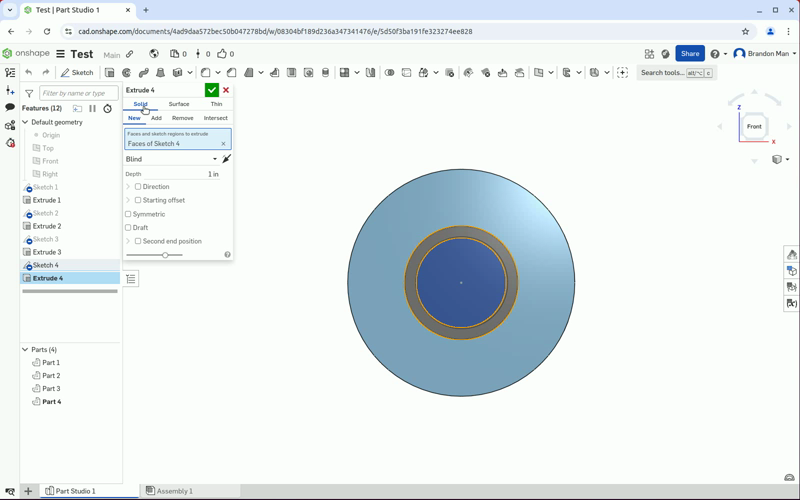
click(143, 106)
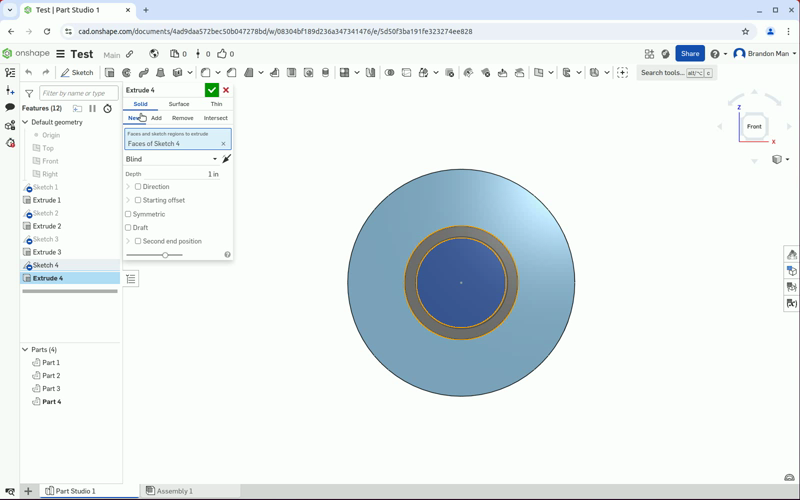
mouse_move(137, 120)
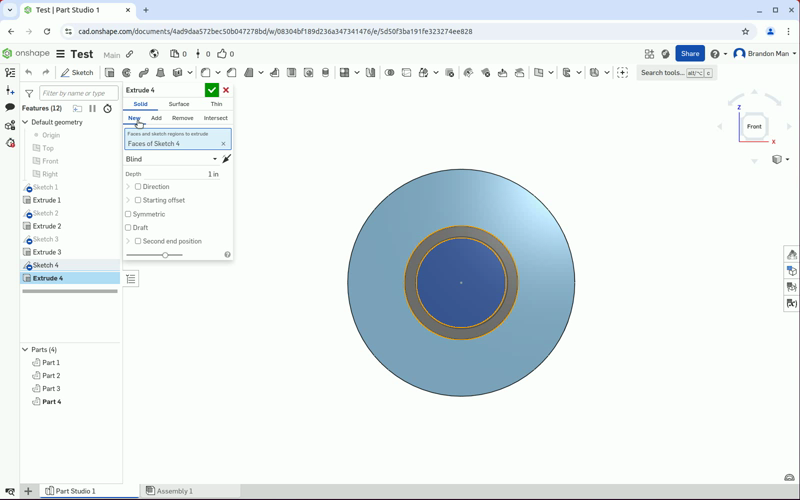
click(137, 120)
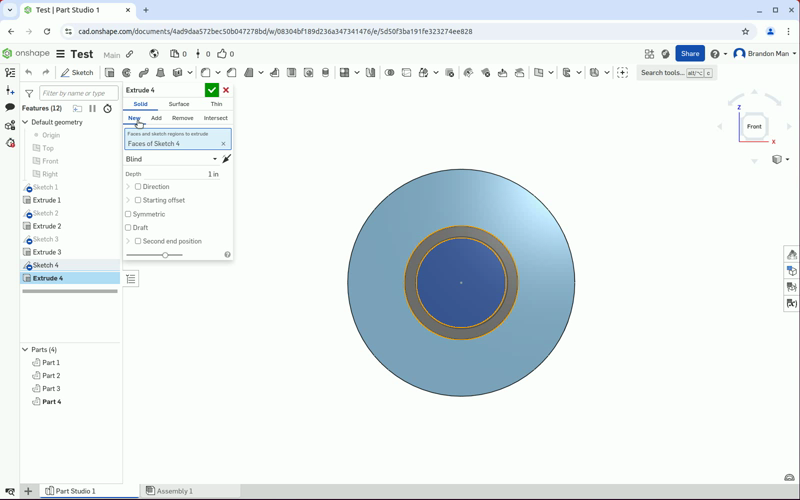
key(tab, 4)
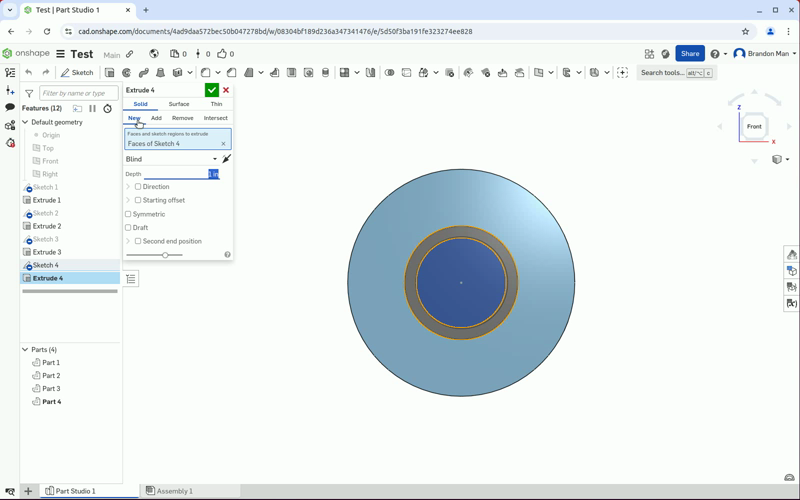
text(4.574)
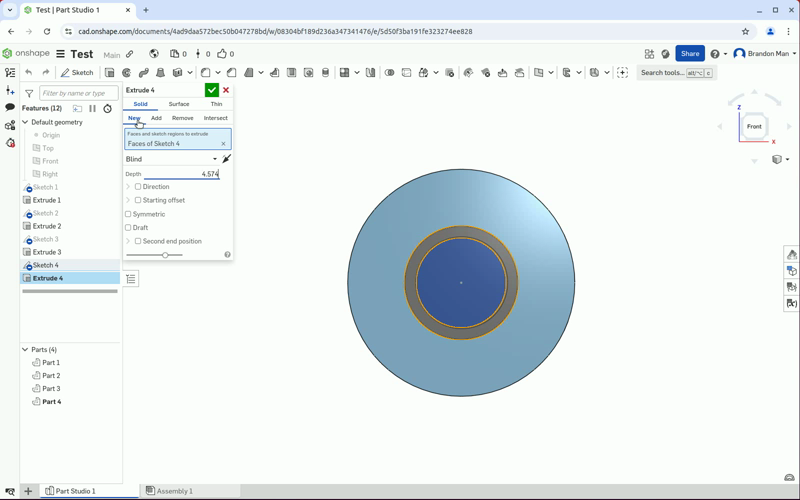
key(enter)
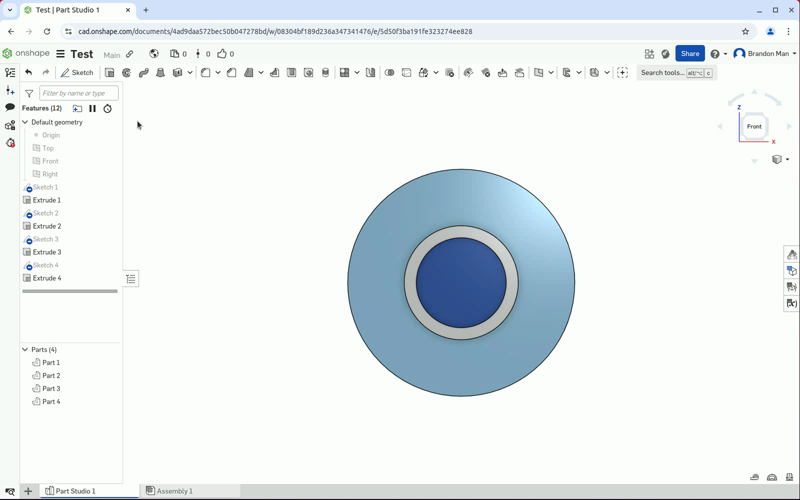
key(shift+h)
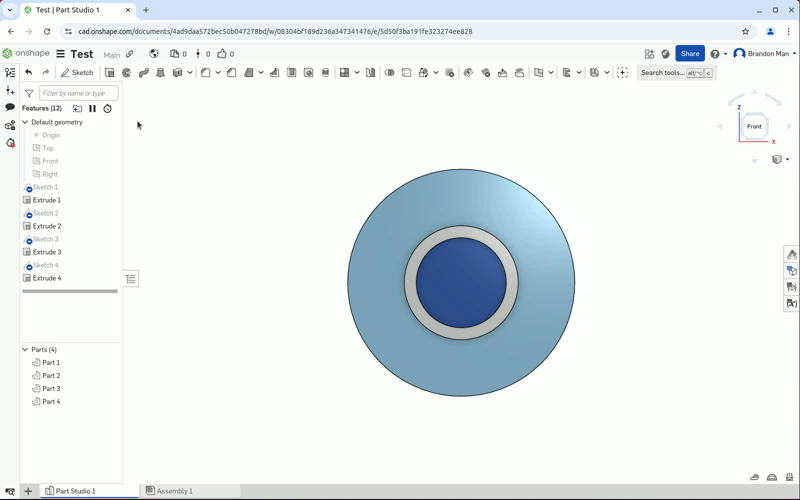
key(shift+h)
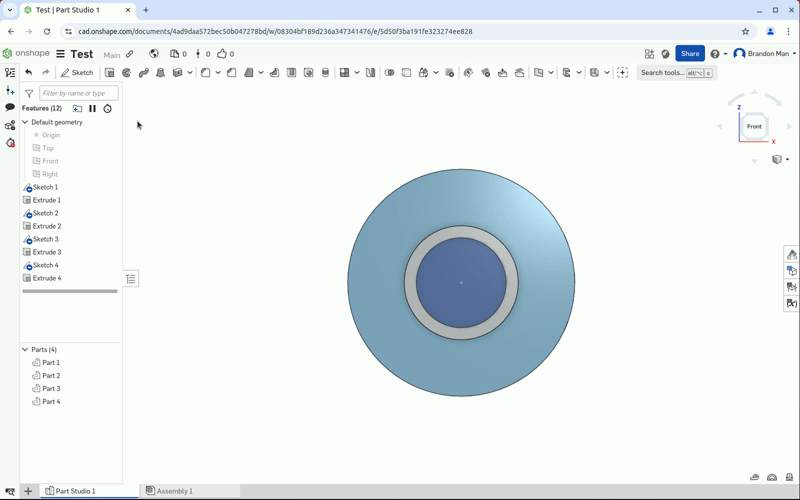
key(shift+7)
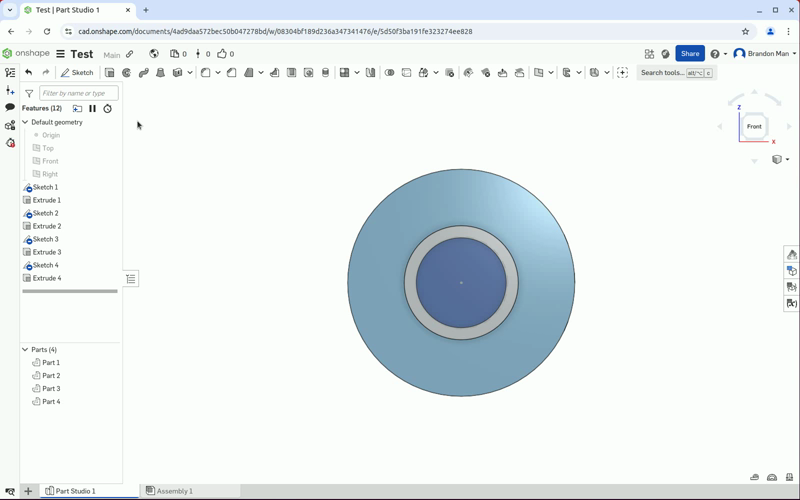
key(left, 2)
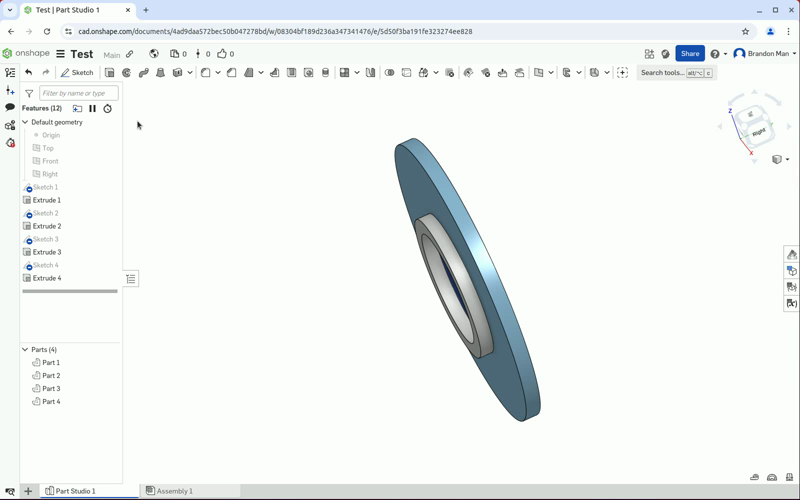
key(down, 2)
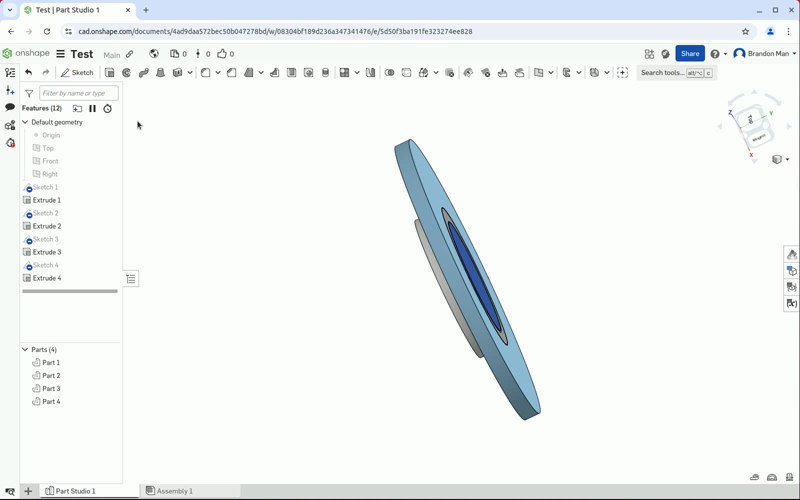
key(up, 2)
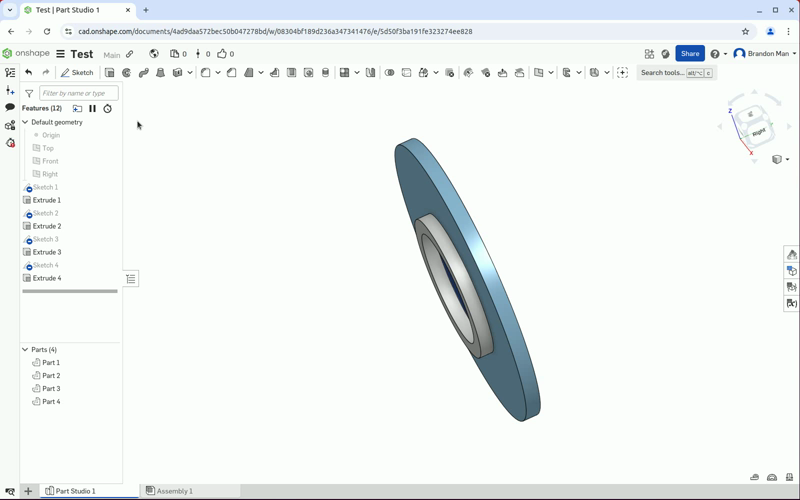
key(right, 2)
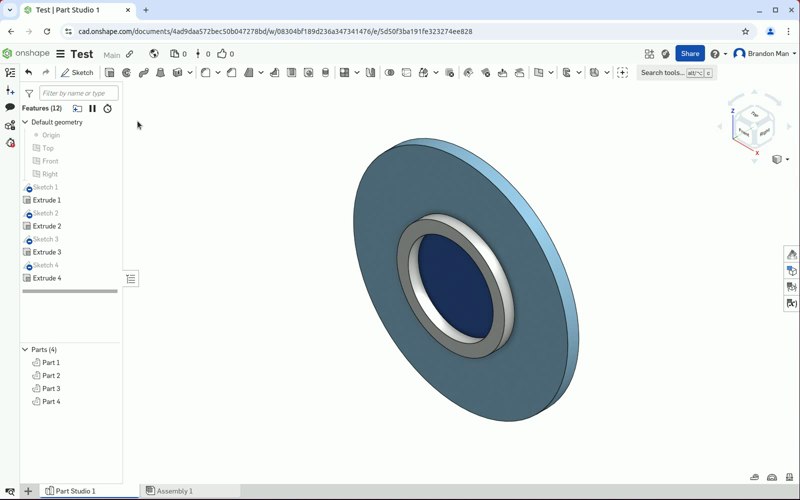
mouse_move(73, 189)
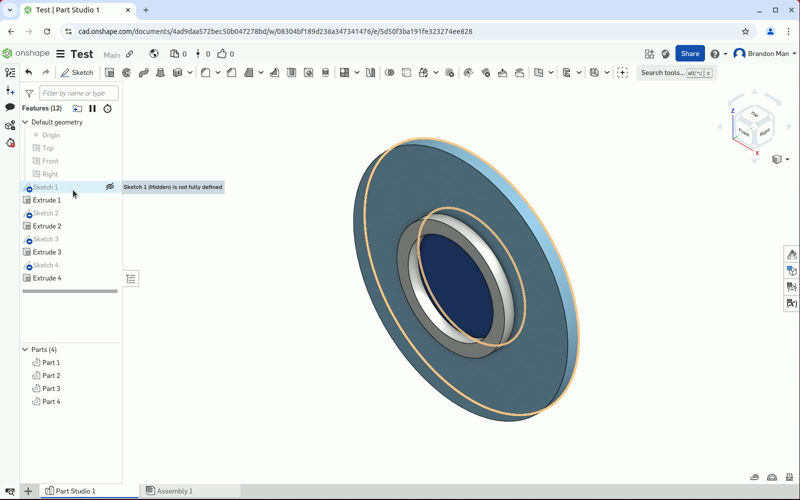
click(73, 189)